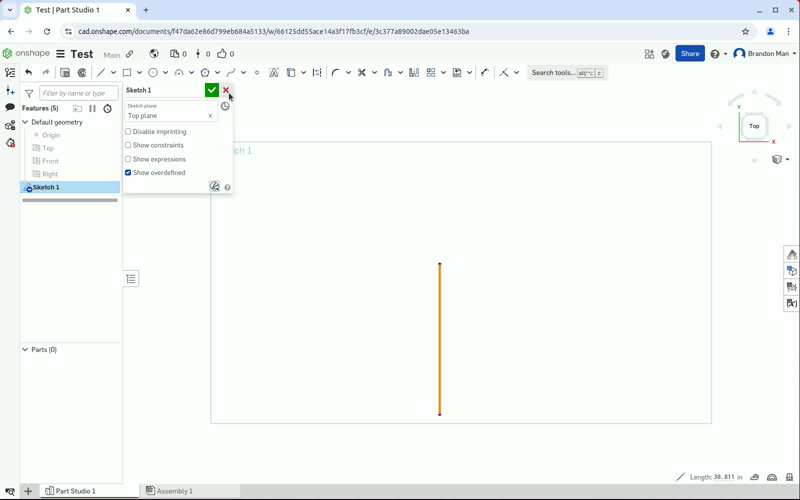
key(shift+h)
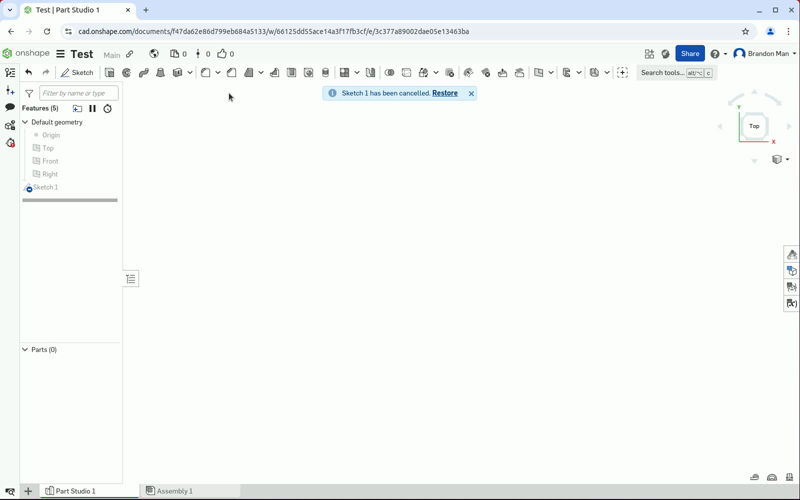
mouse_move(73, 352)
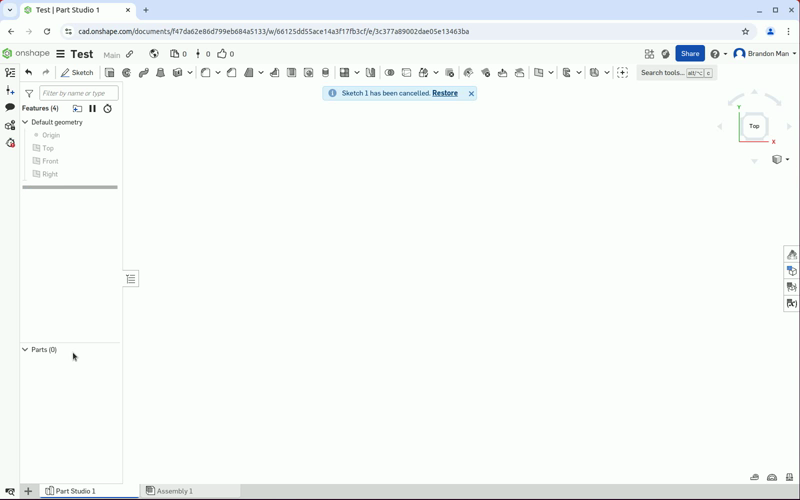
key(y)
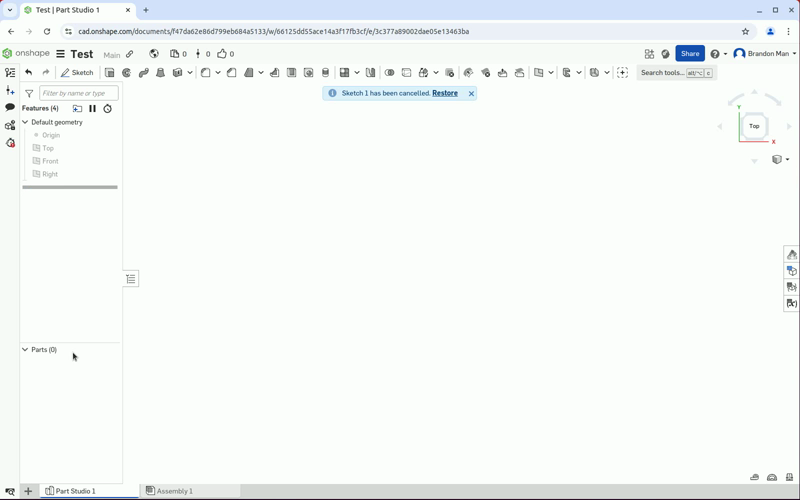
key(shift+p)
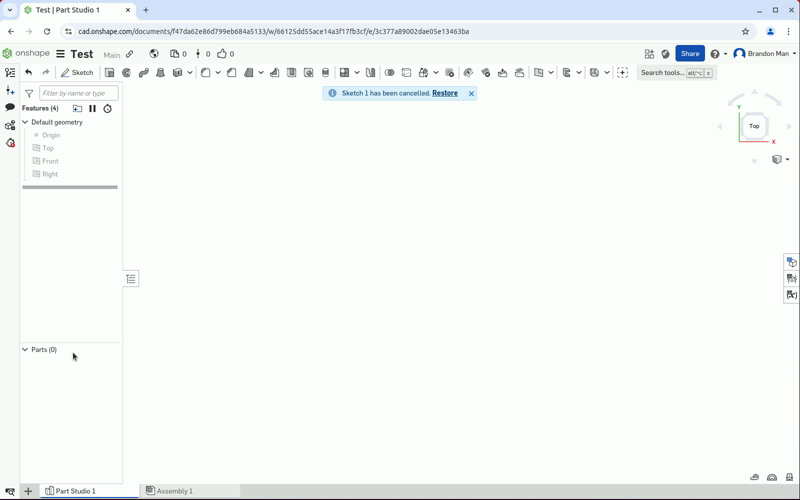
key(space)
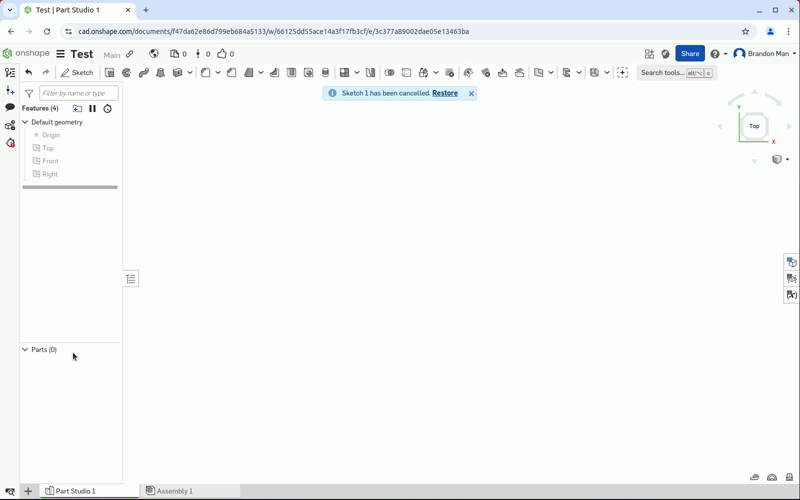
key_down(shift)
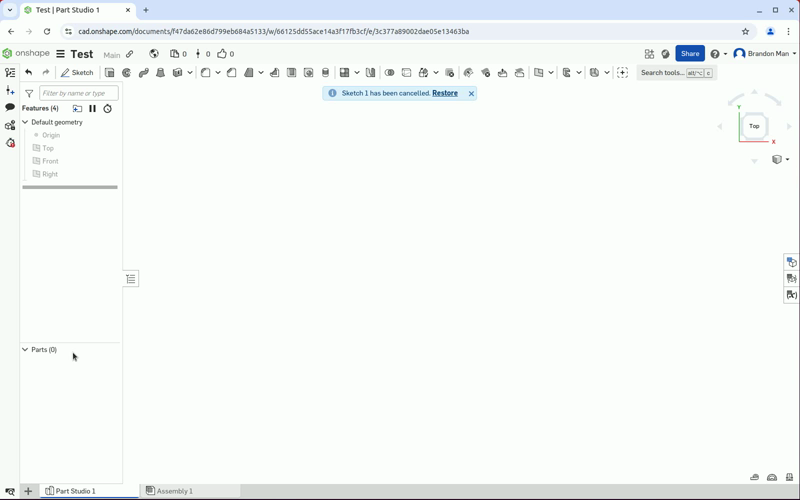
key(up)
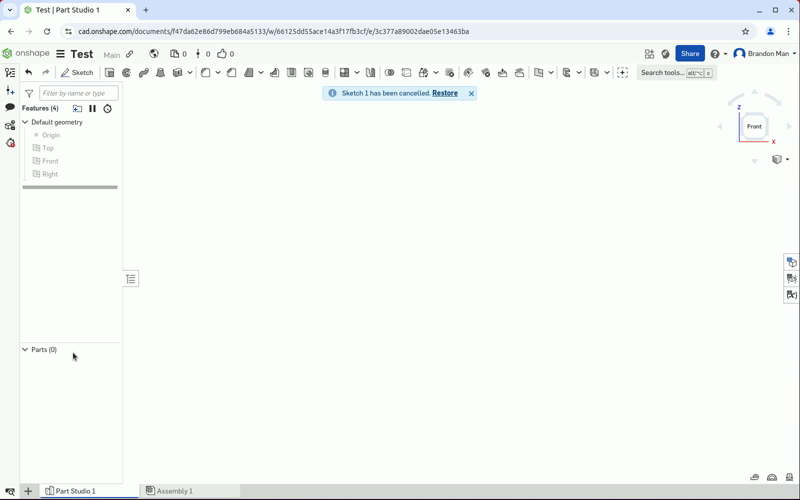
key_up(shift)
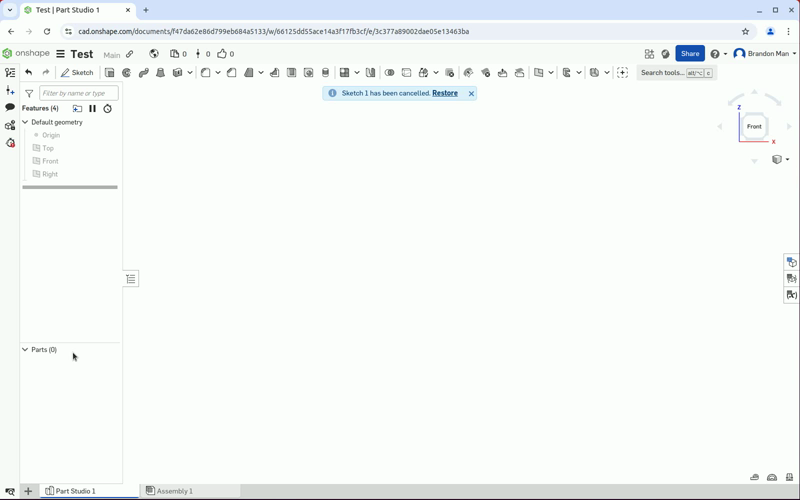
key(space)
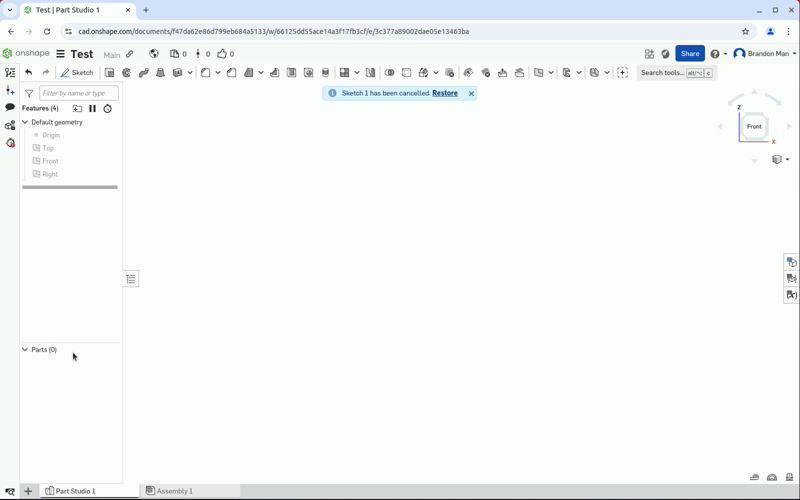
key_down(shift)
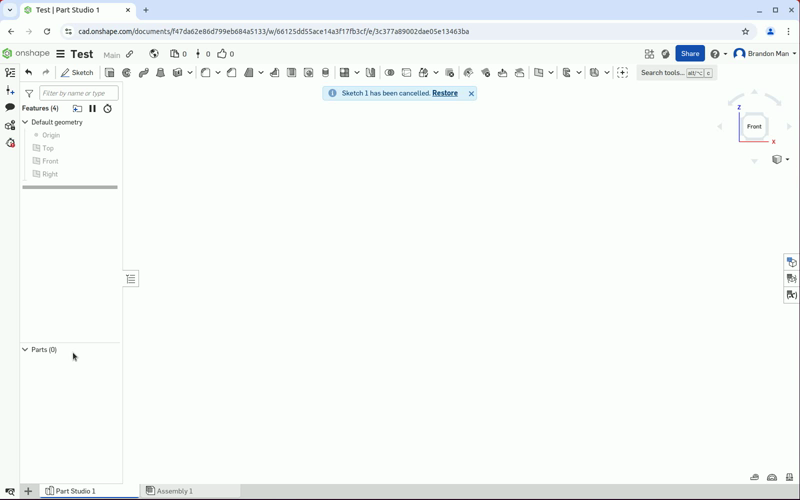
key(left)
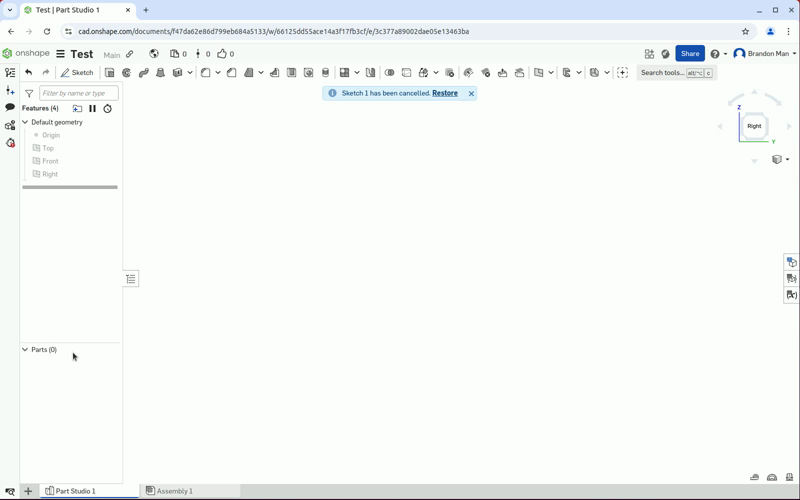
key_up(shift)
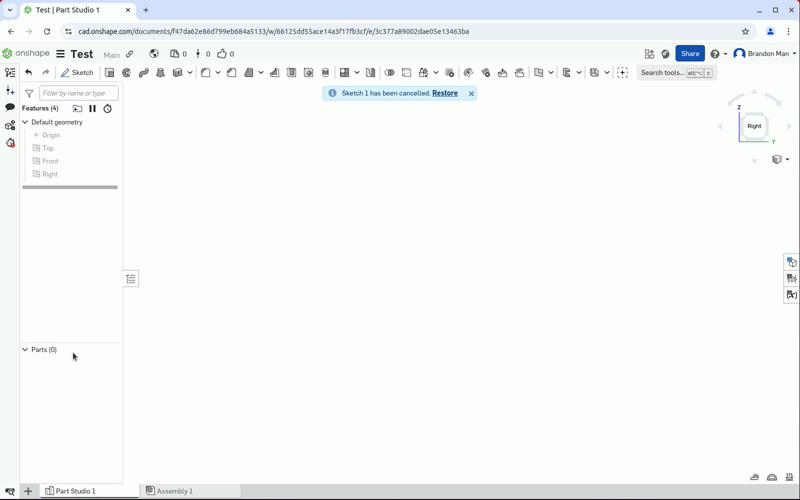
mouse_move(73, 352)
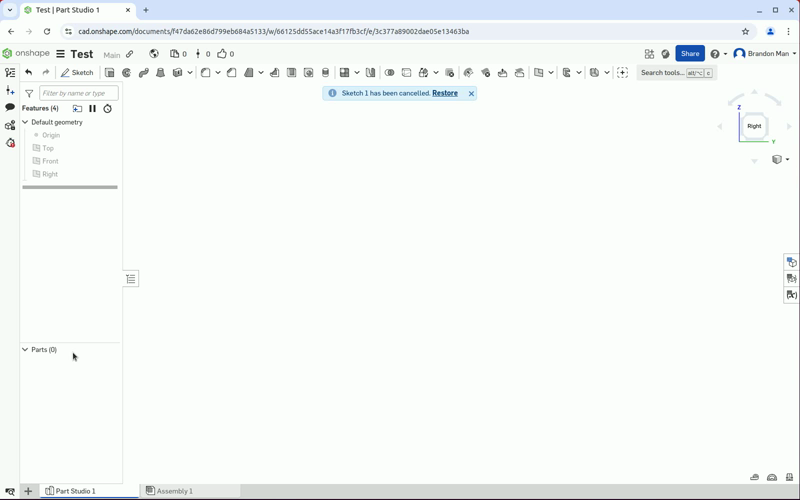
key(shift+y)
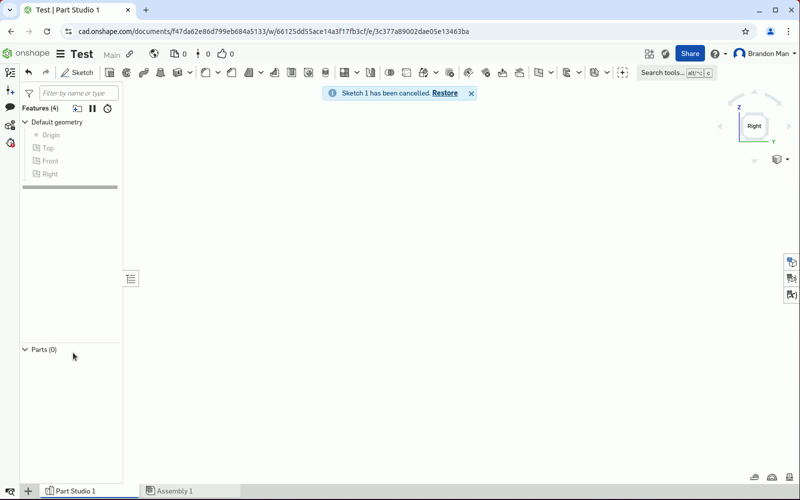
key(shift+s)
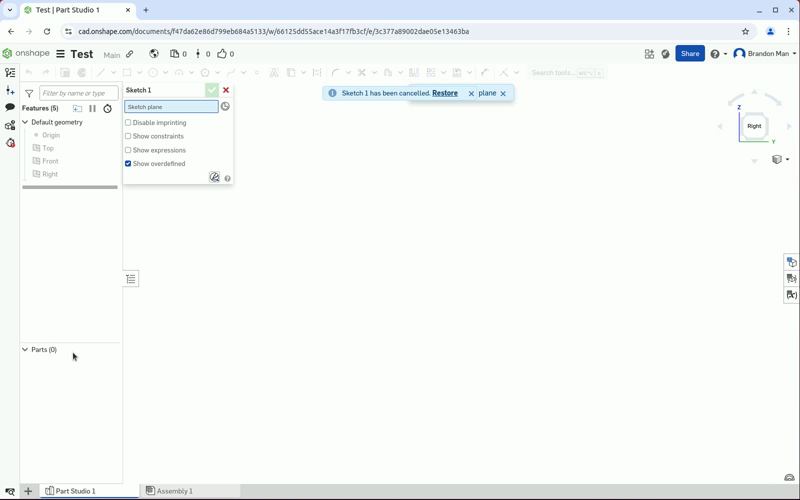
mouse_move(73, 176)
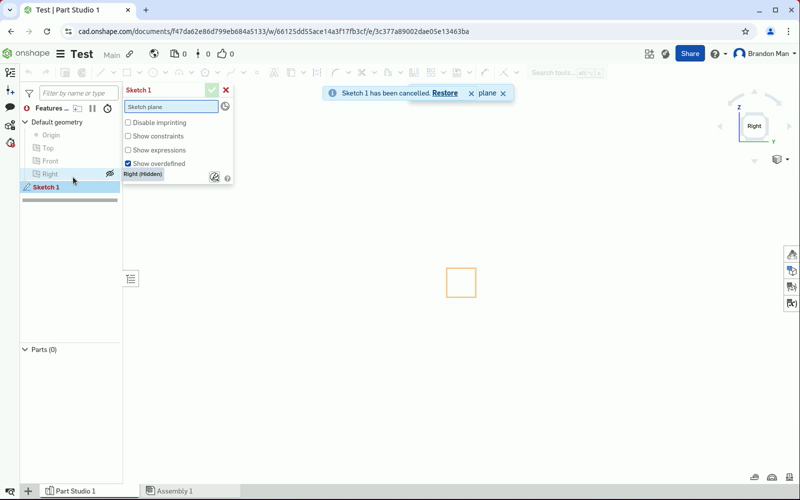
click(73, 176)
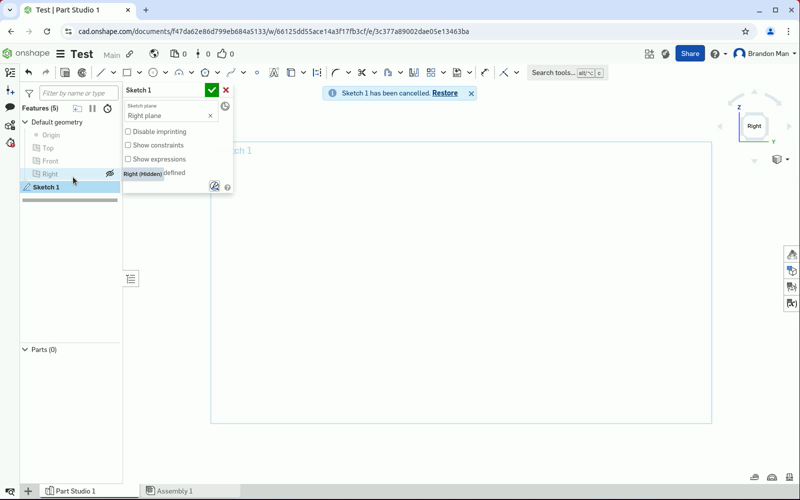
mouse_move(73, 352)
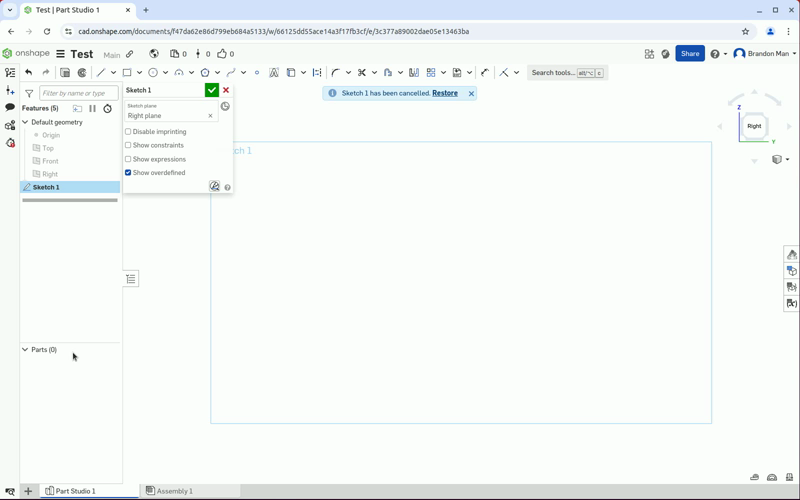
key(y)
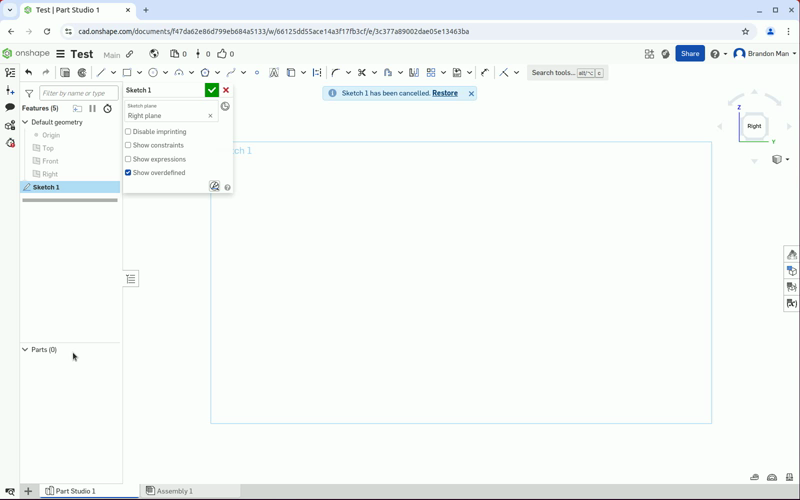
key(l)
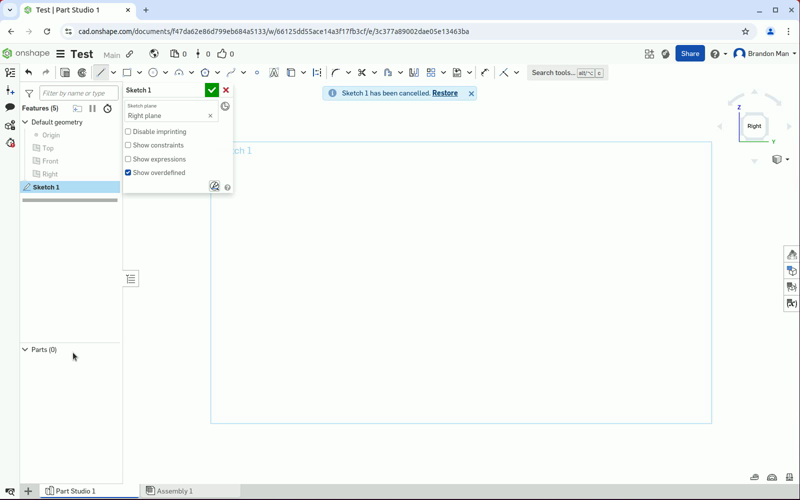
key_down(shift)
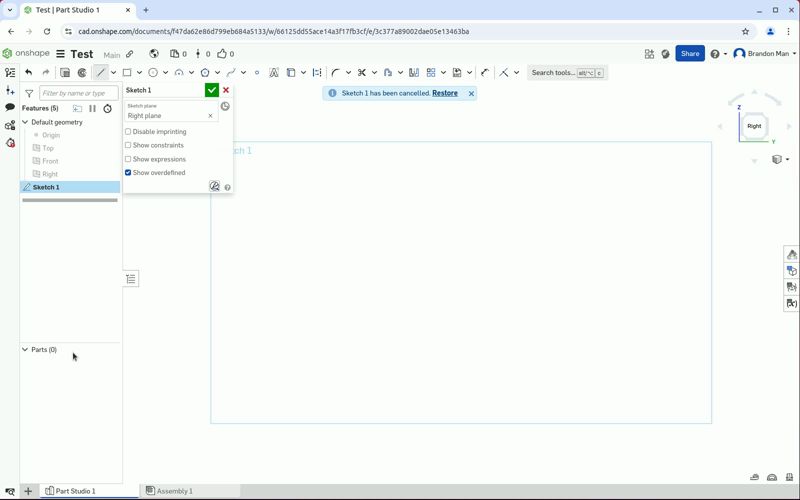
mouse_move(348, 282)
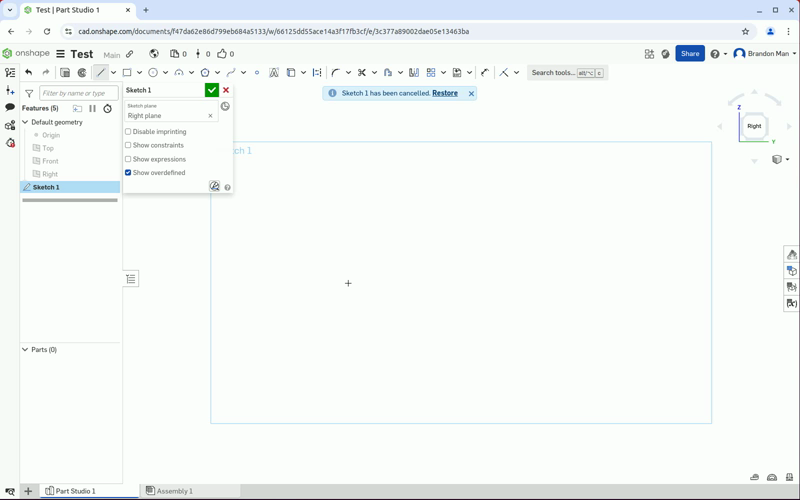
click(348, 282)
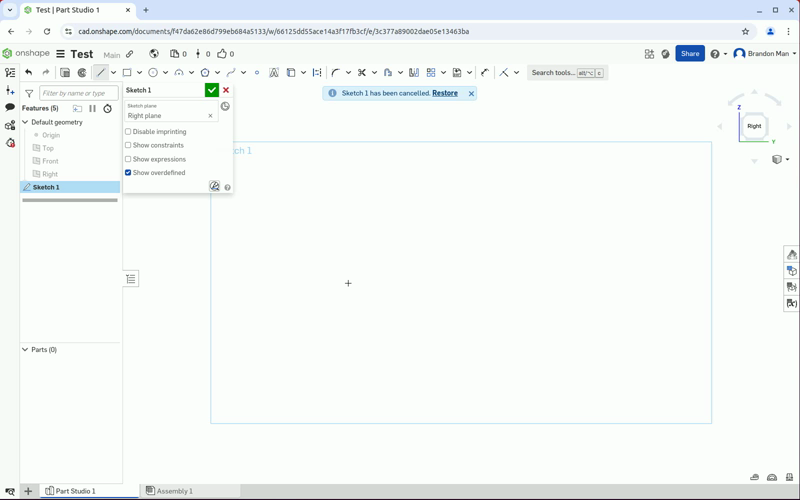
key_up(shift)
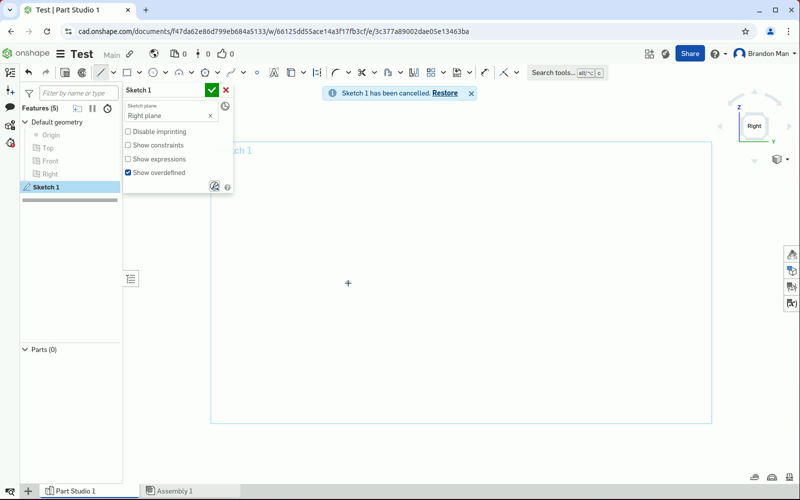
key_down(shift)
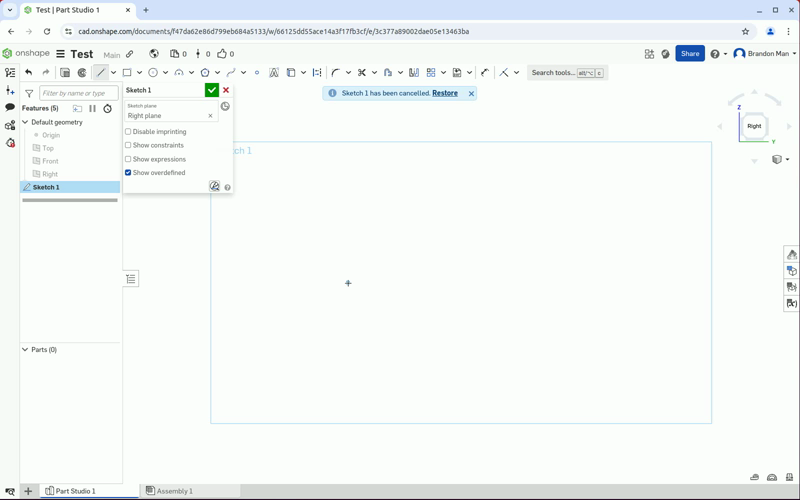
mouse_move(572, 282)
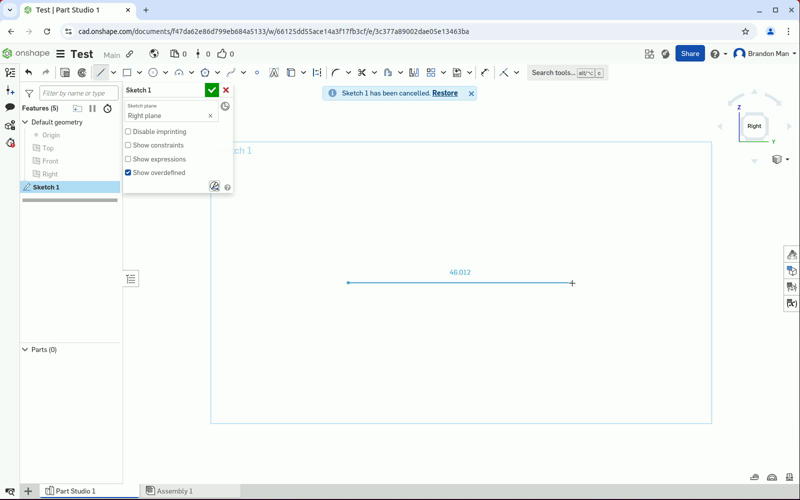
click(572, 282)
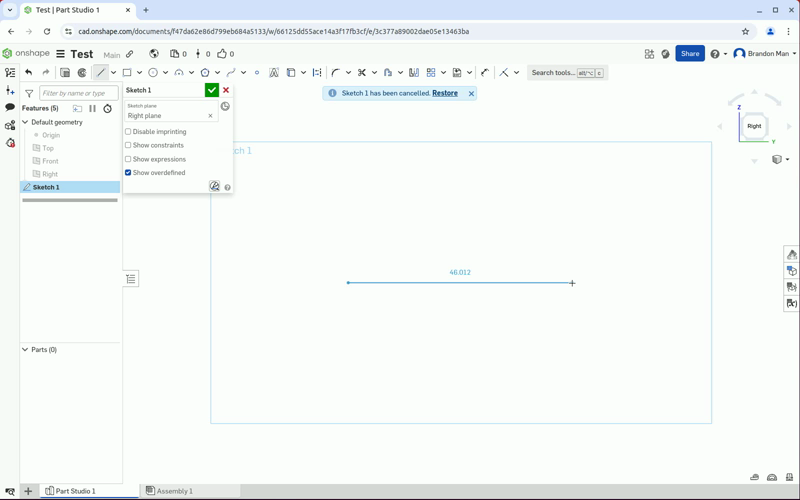
key_up(shift)
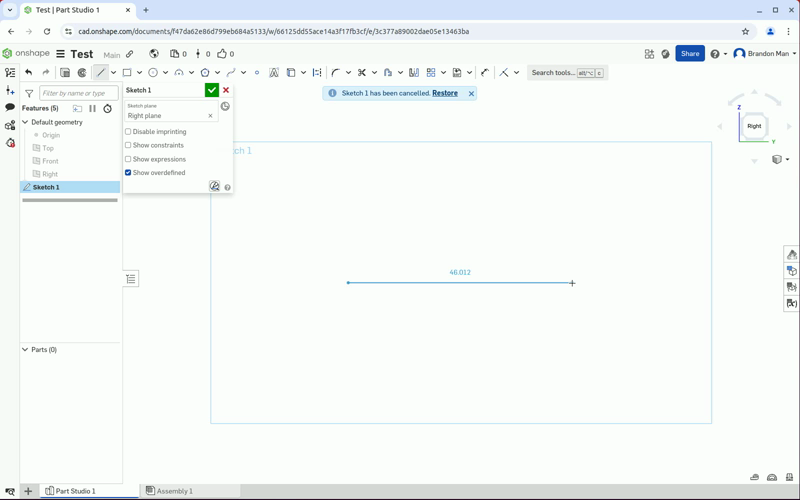
key_down(shift)
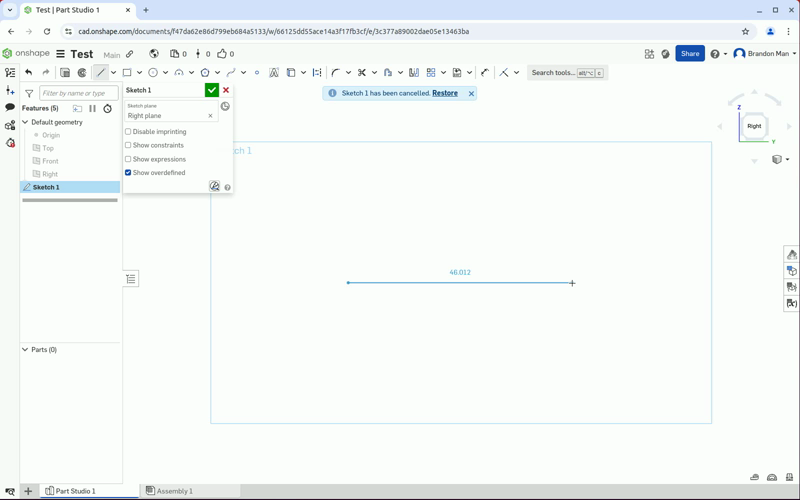
mouse_move(461, 198)
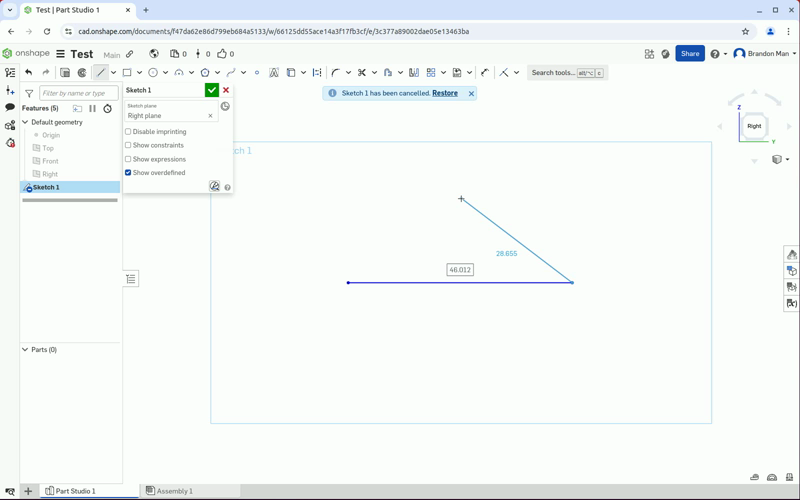
click(461, 198)
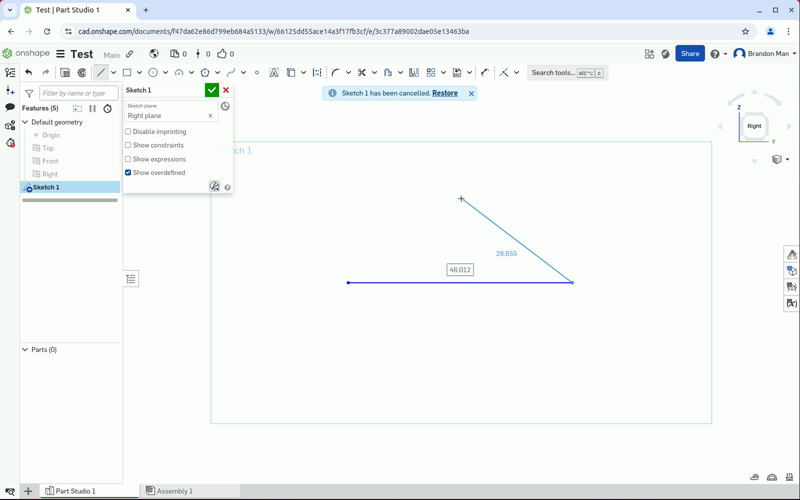
key_up(shift)
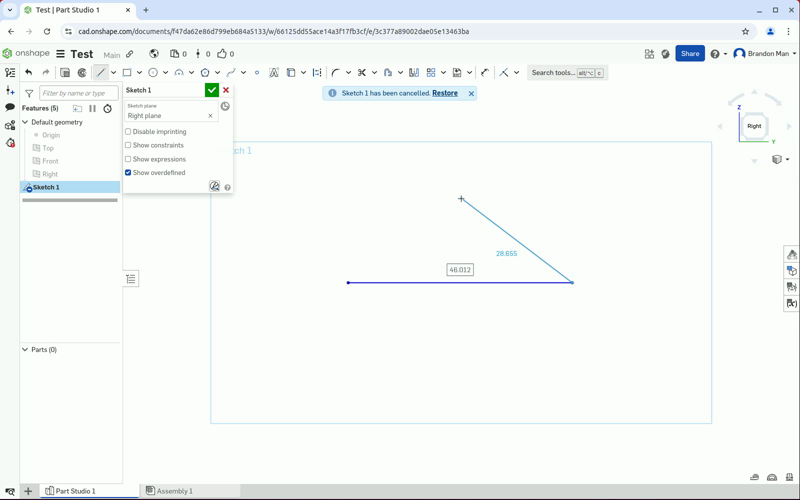
key_down(shift)
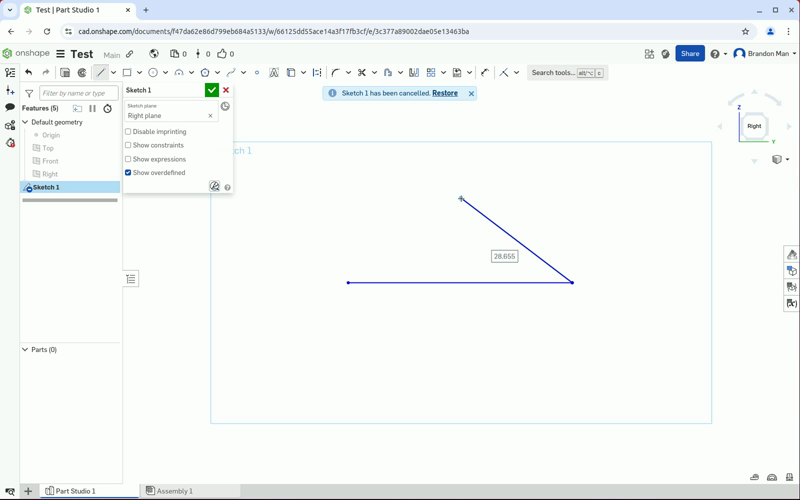
mouse_move(348, 282)
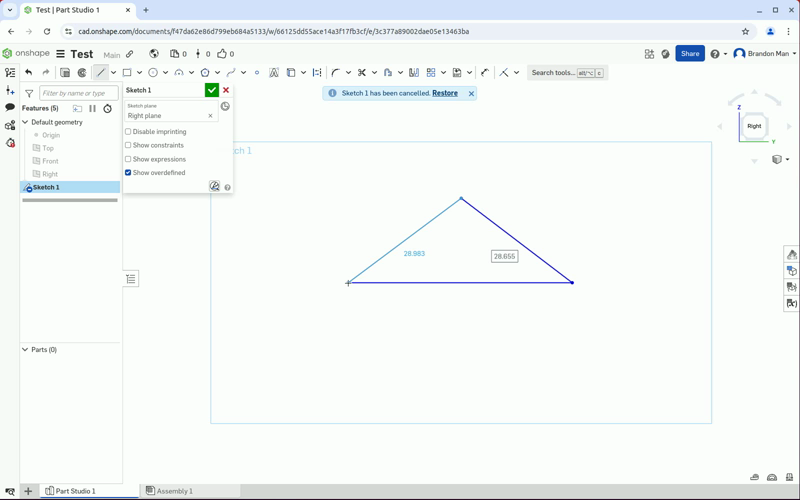
key_up(shift)
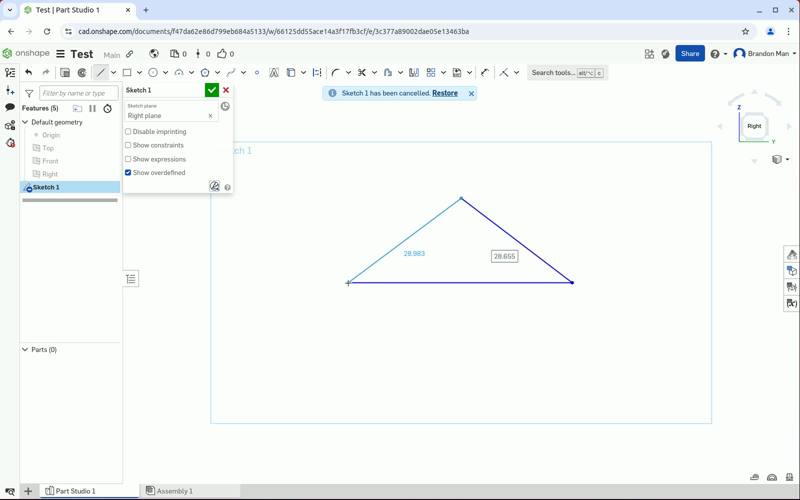
click(348, 282)
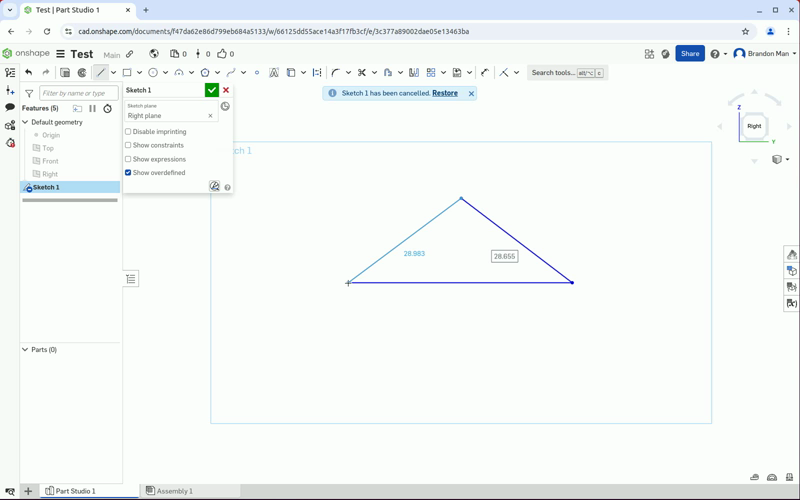
key(esc)
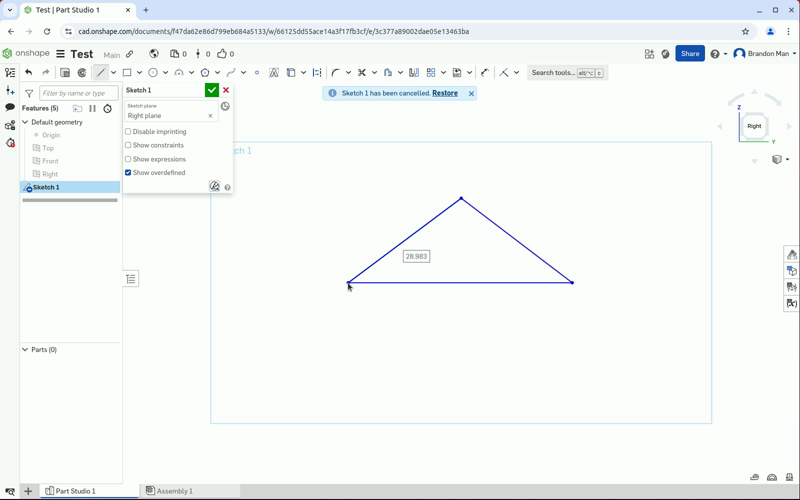
mouse_move(407, 272)
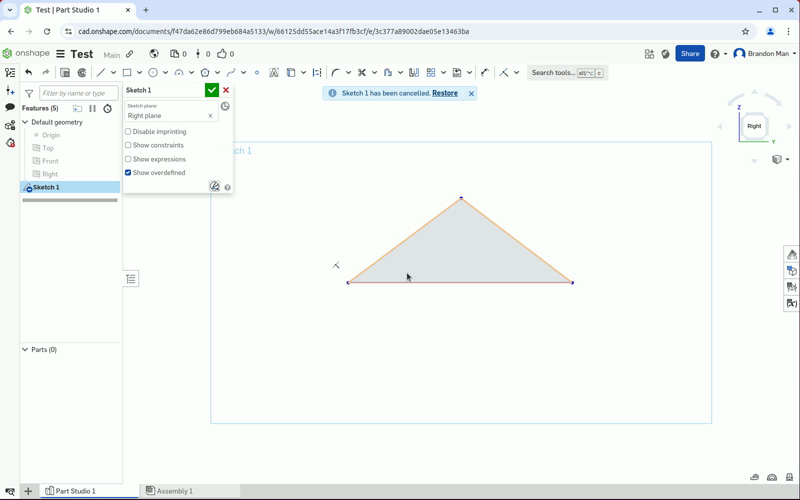
click(407, 272)
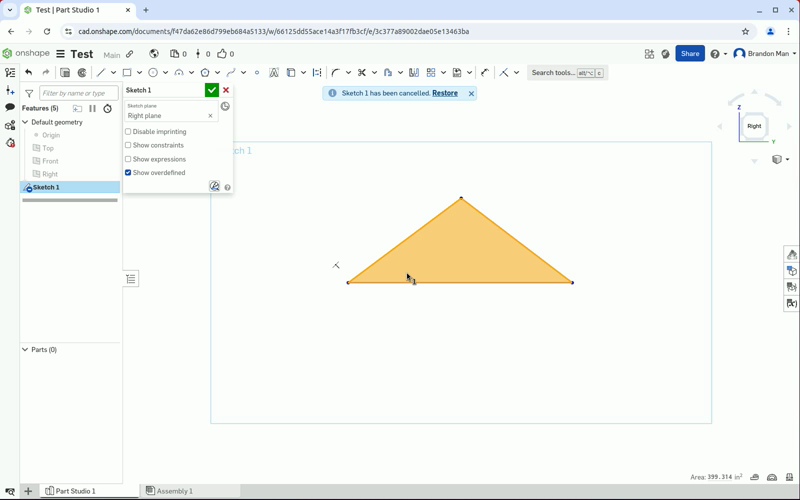
mouse_move(73, 352)
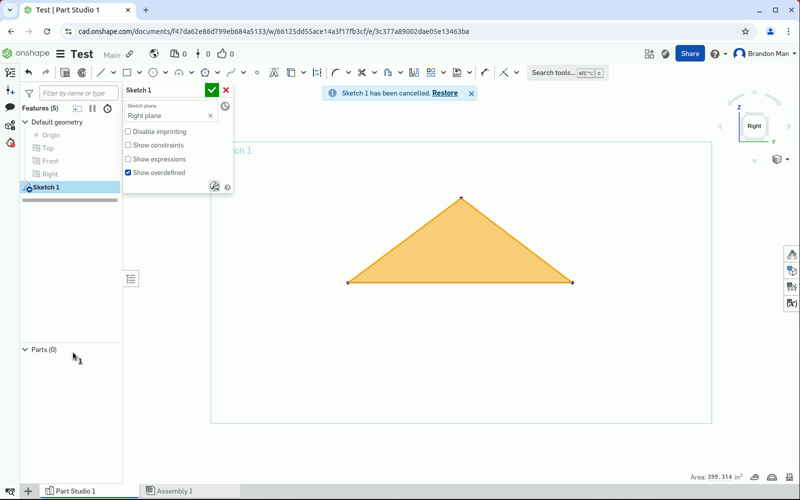
key(shift+y)
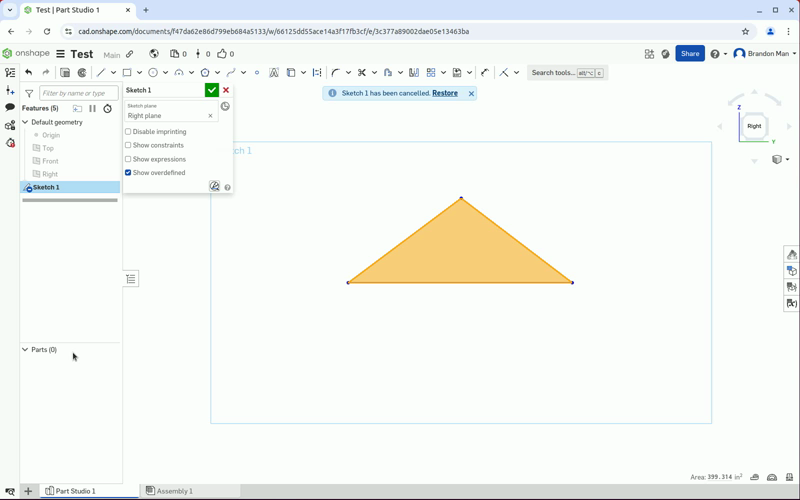
key(shift+e)
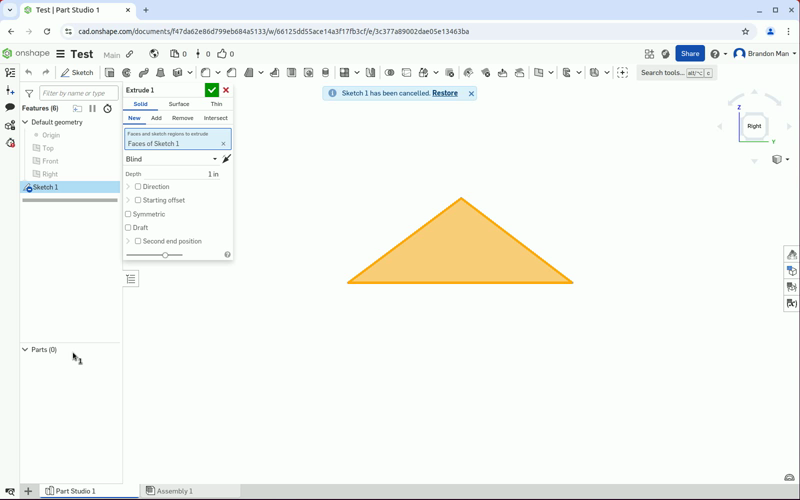
mouse_move(143, 106)
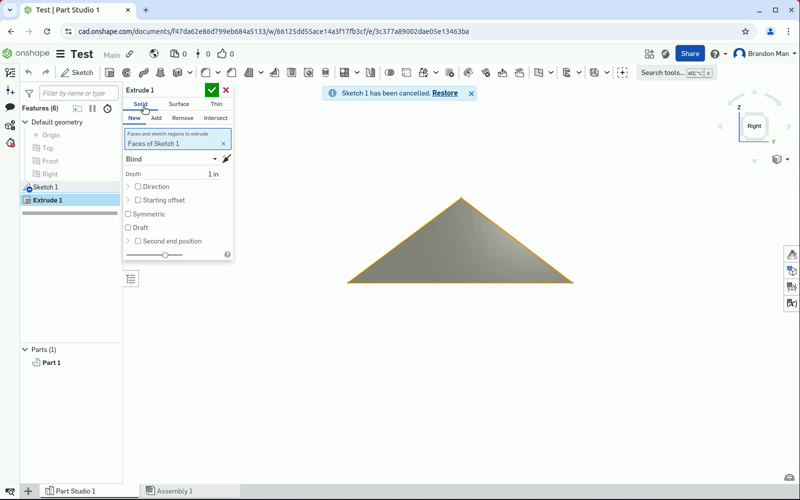
click(143, 106)
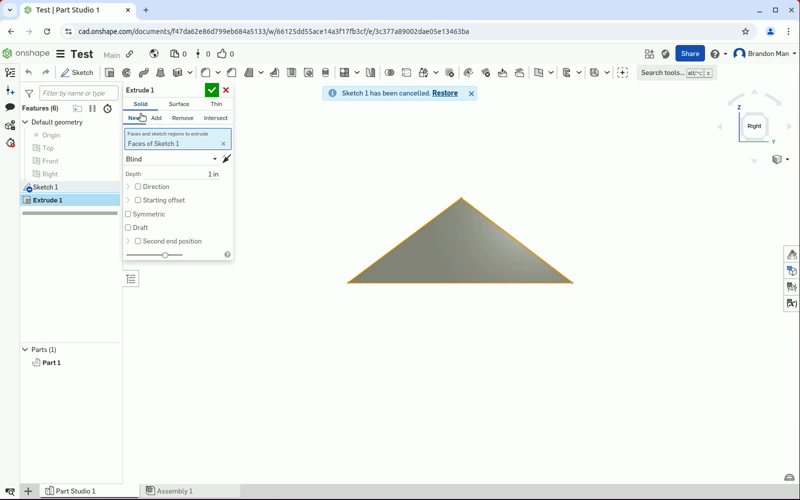
mouse_move(137, 120)
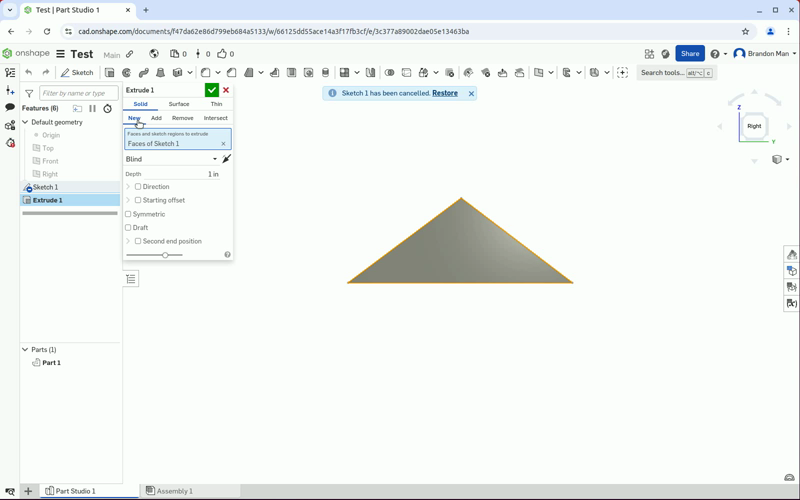
click(137, 120)
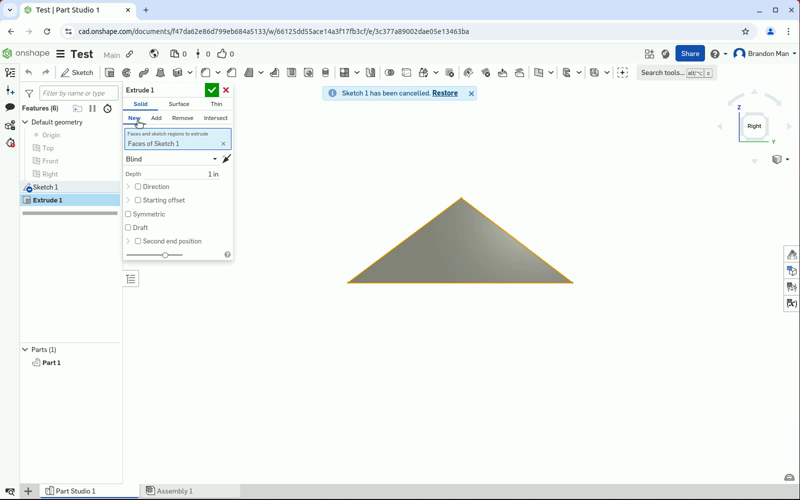
key(tab, 4)
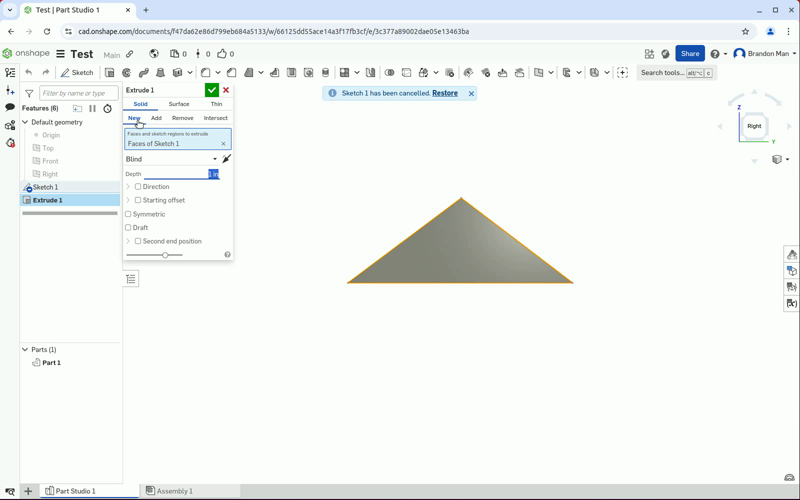
text(3.37)
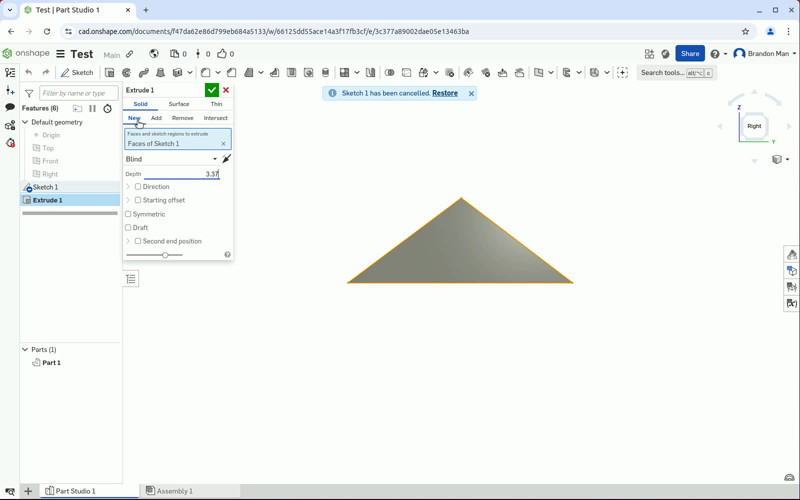
key(tab, 3)
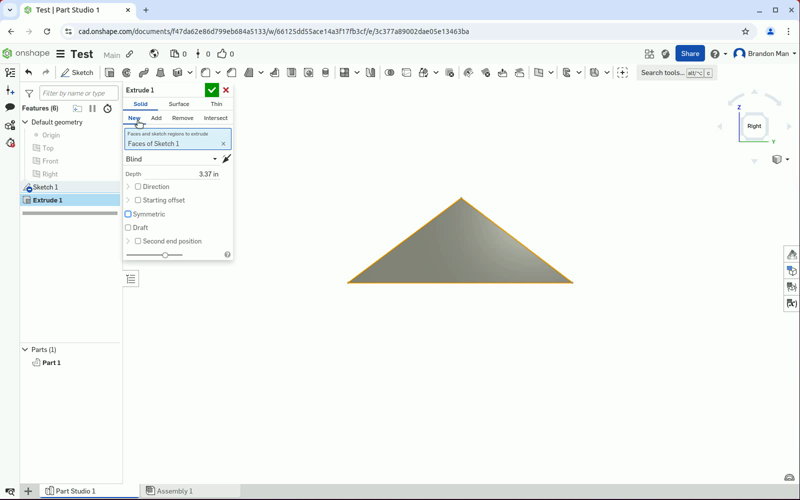
key(space)
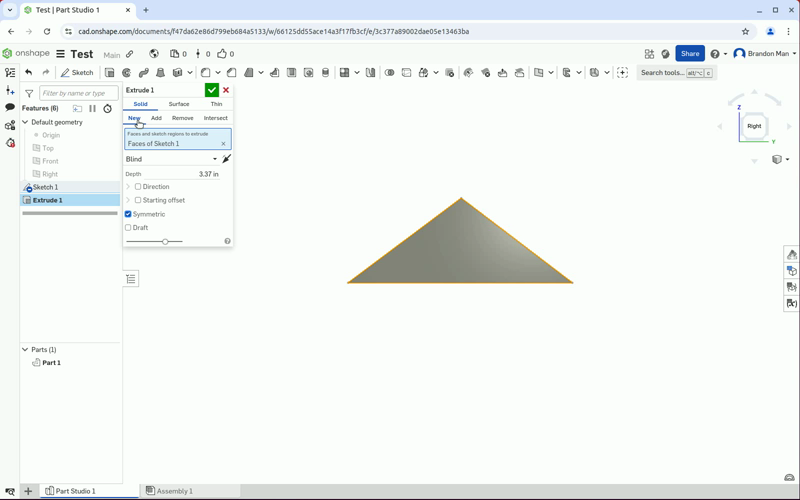
key(enter)
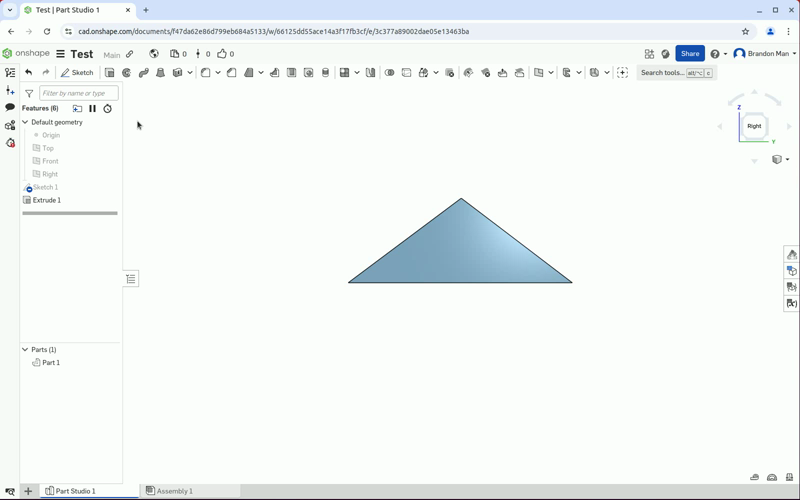
key(shift+h)
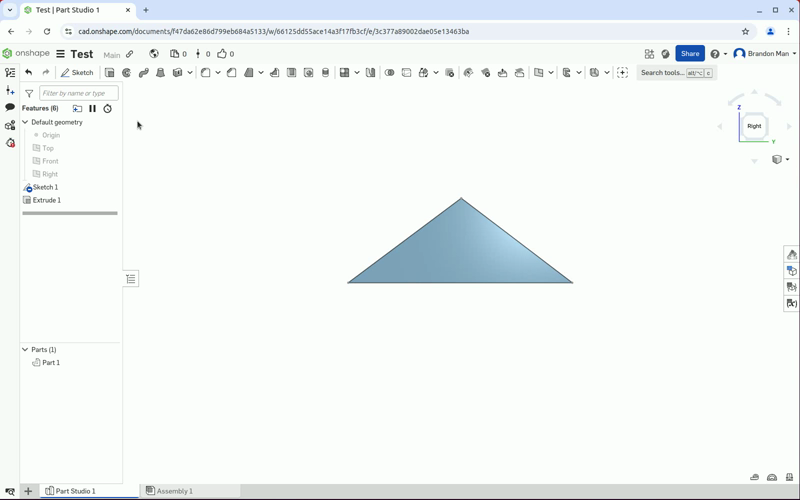
key(shift+h)
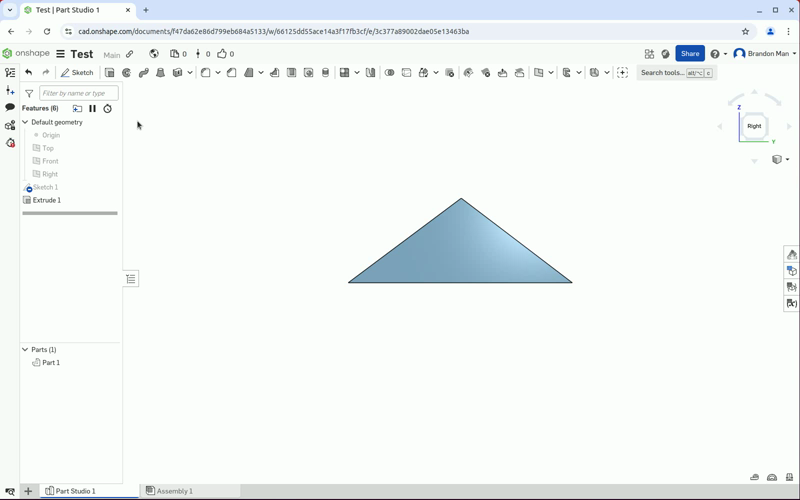
mouse_move(73, 189)
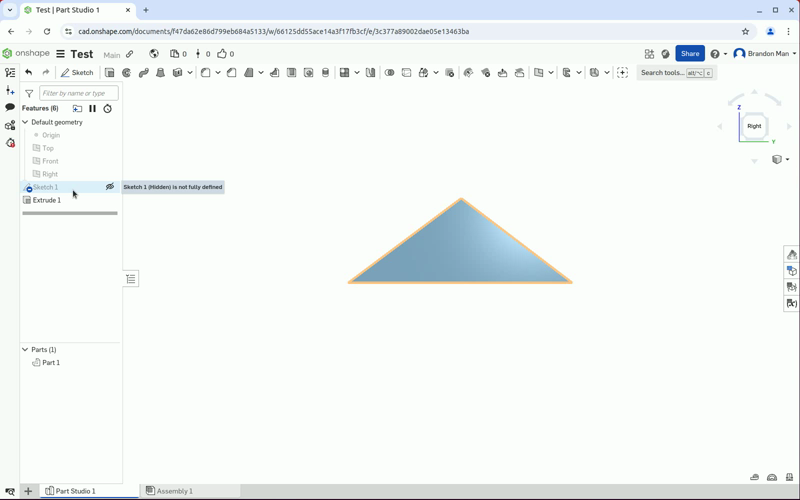
click(73, 189)
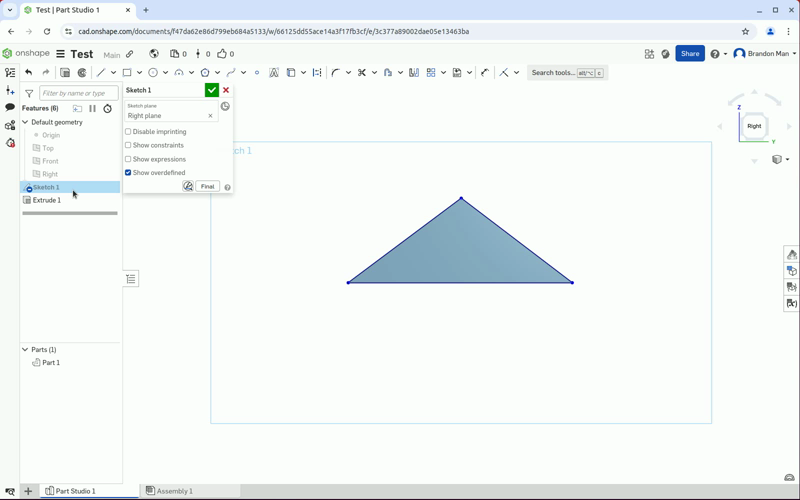
mouse_move(229, 92)
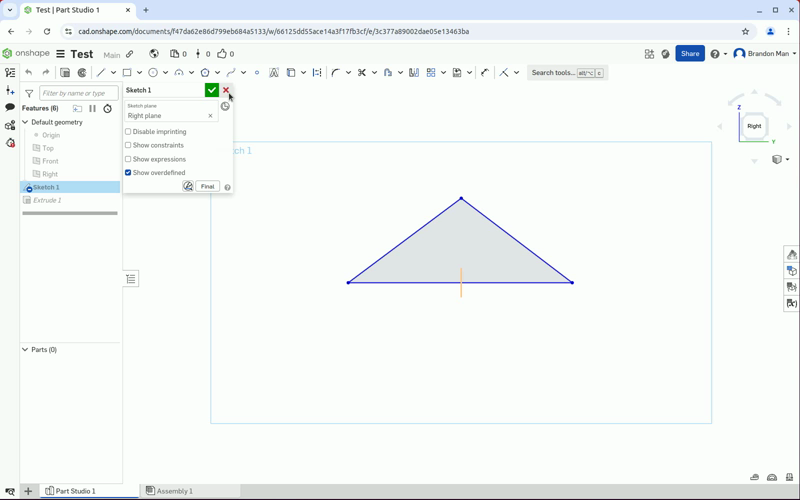
click(229, 92)
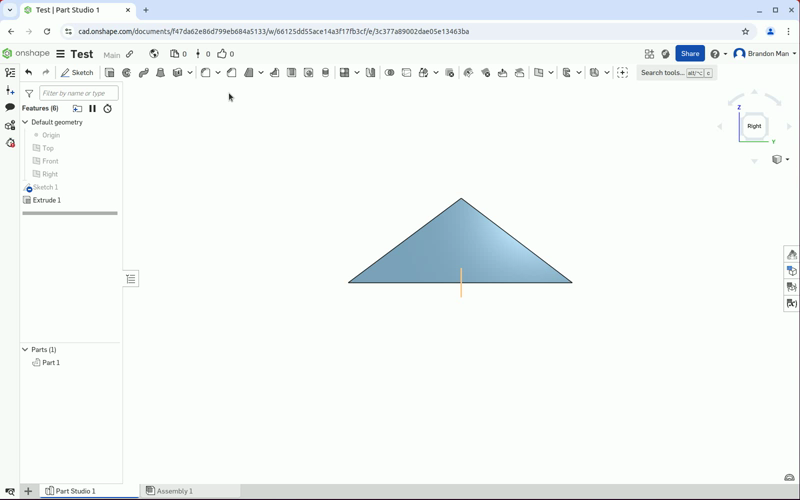
mouse_move(541, 75)
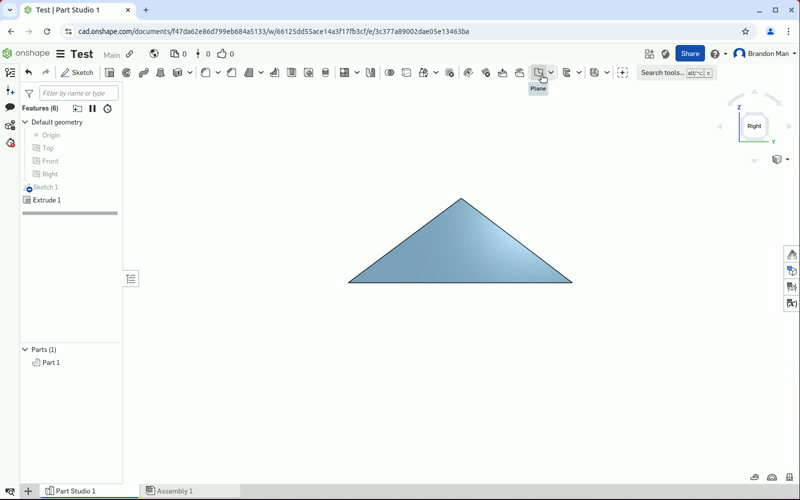
click(541, 75)
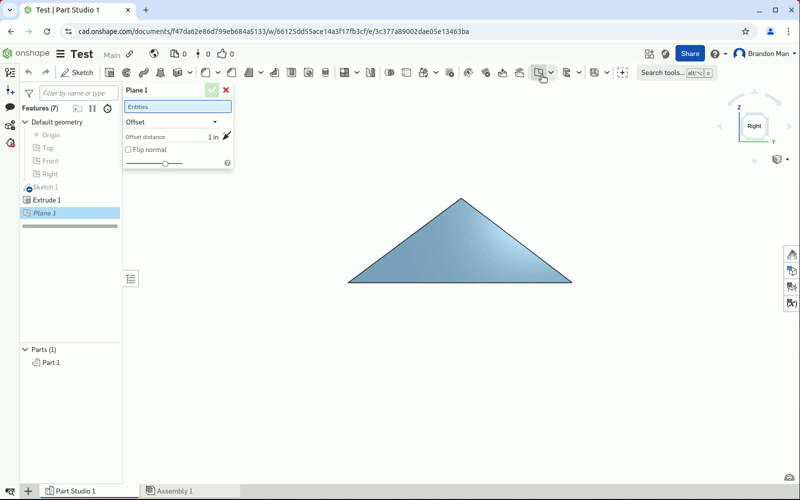
mouse_move(73, 176)
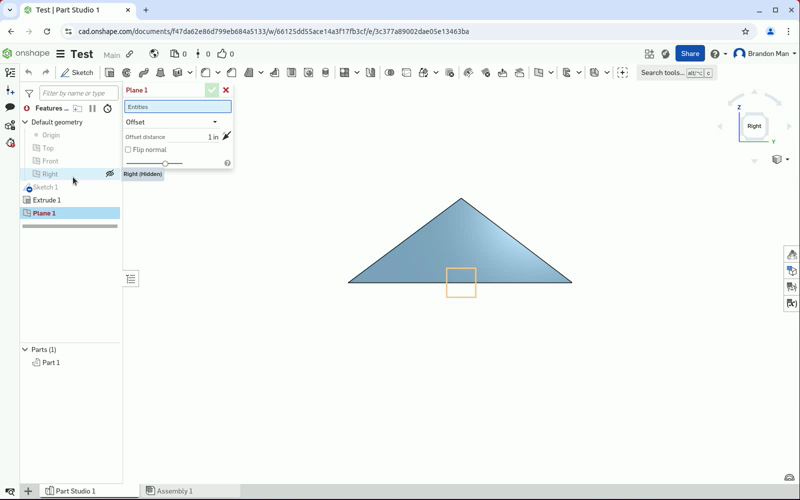
click(73, 176)
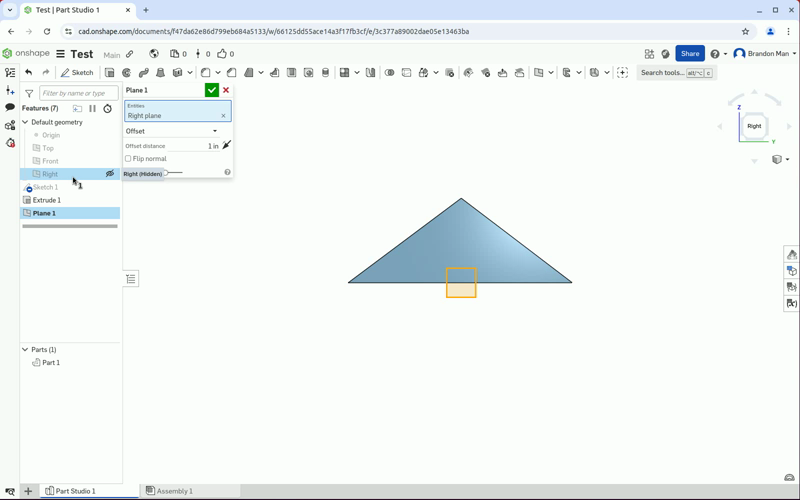
key(tab, 2)
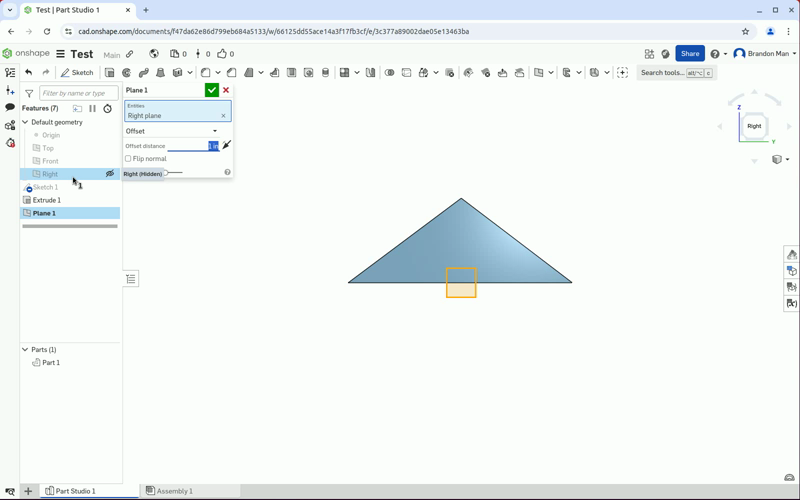
text(1.695)
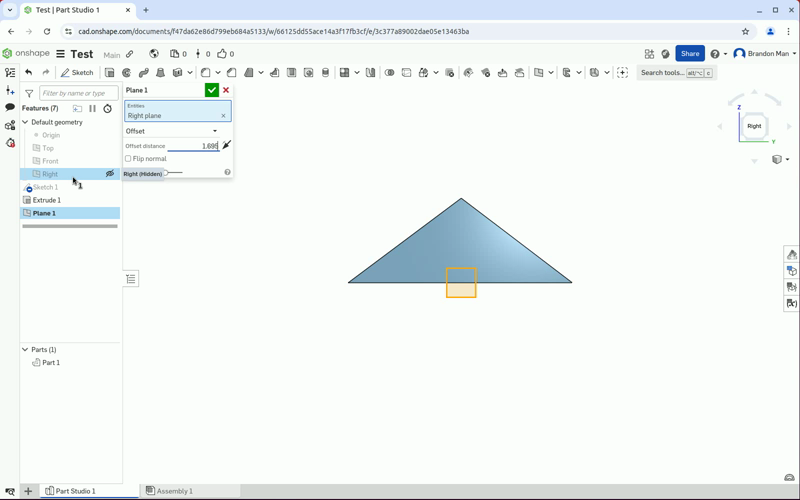
key(enter, 2)
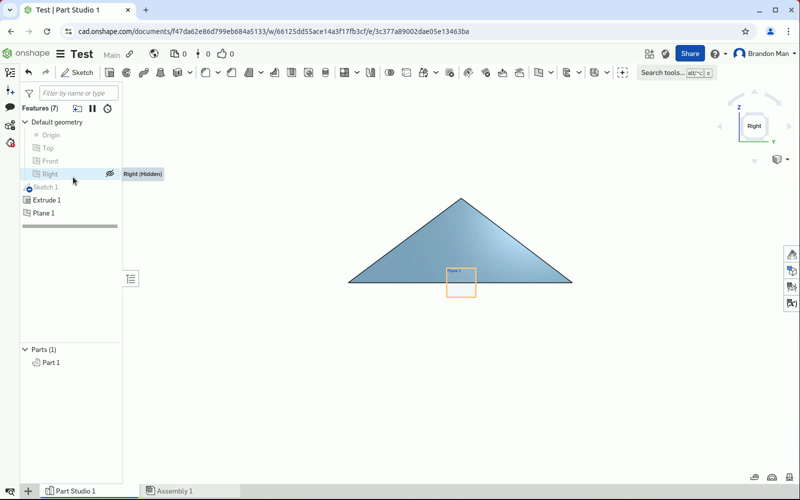
key(shift+s)
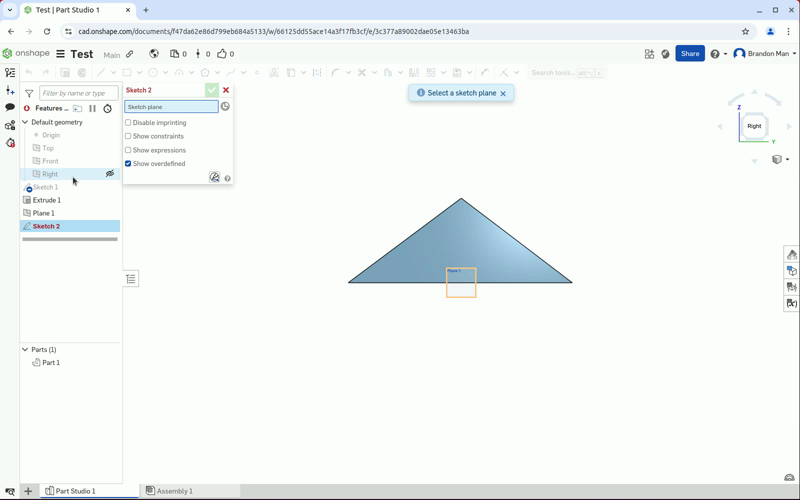
mouse_move(73, 215)
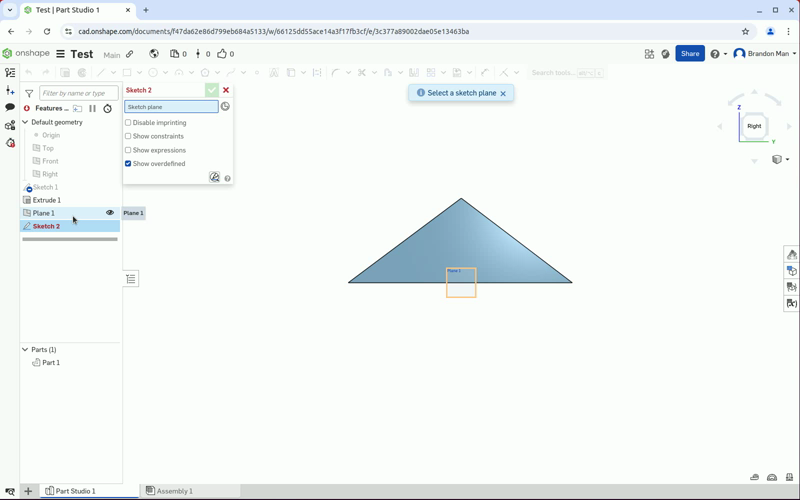
click(73, 215)
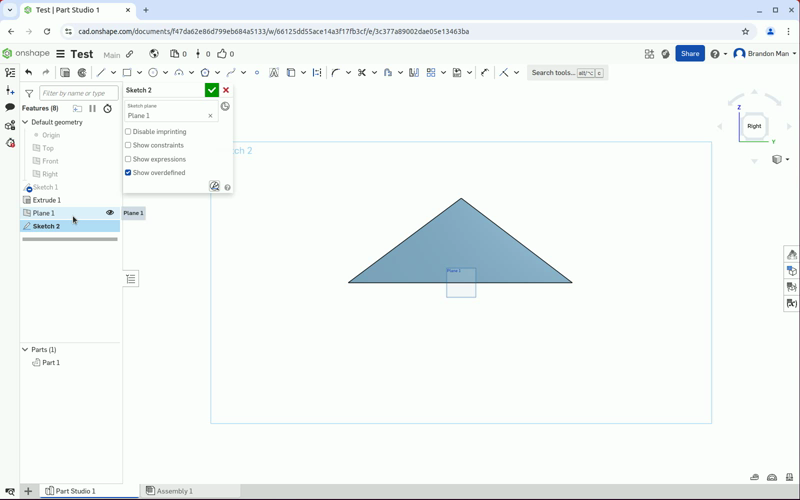
mouse_move(73, 352)
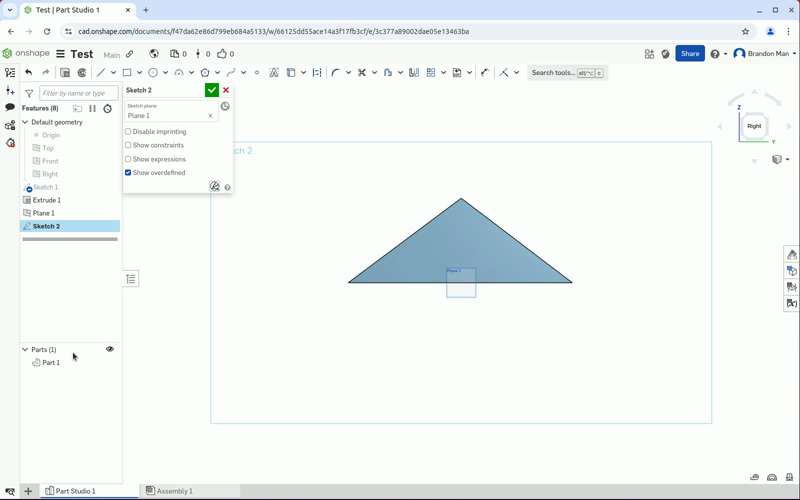
key(y)
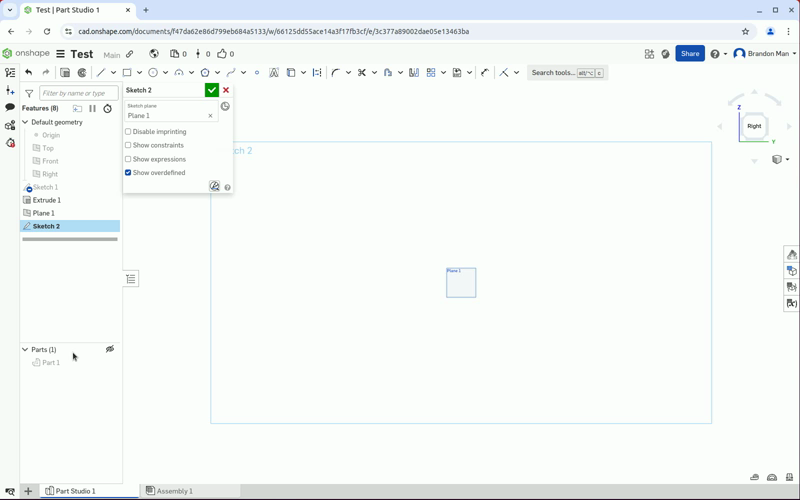
key(l)
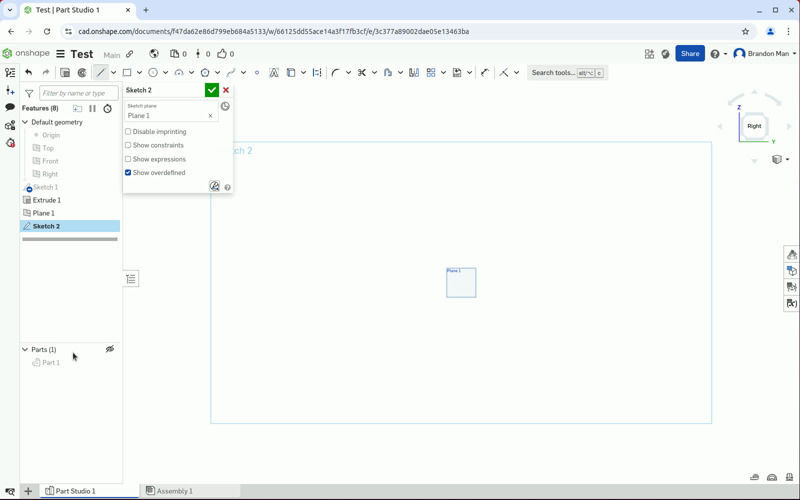
key_down(shift)
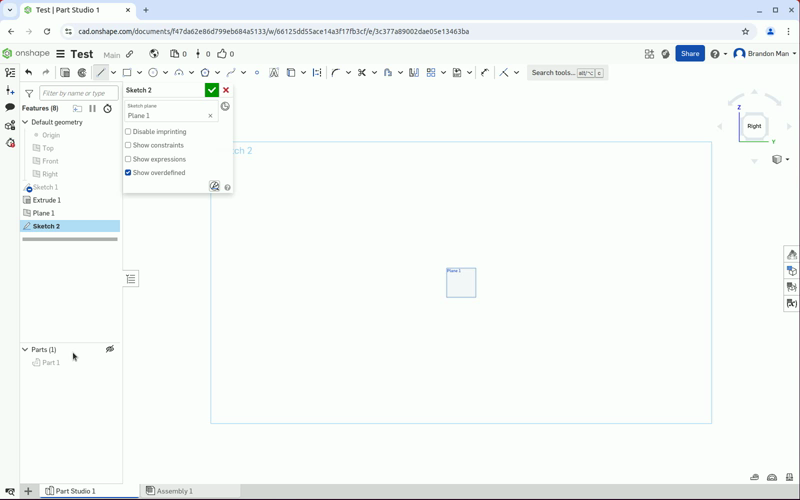
mouse_move(452, 249)
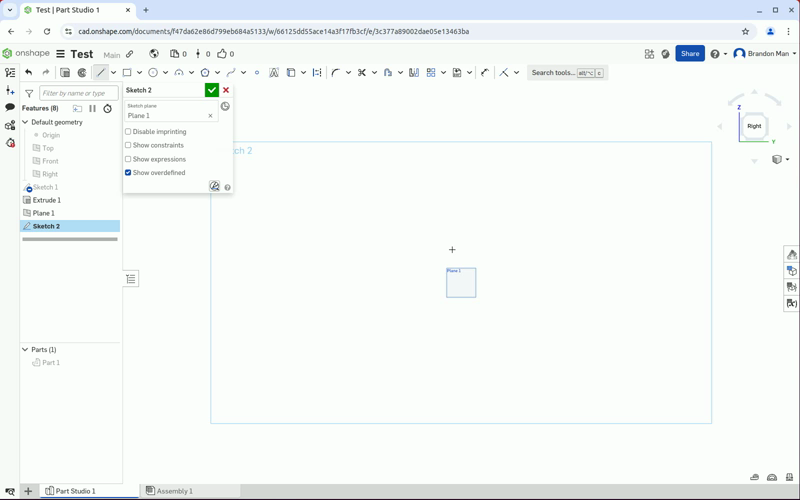
click(452, 249)
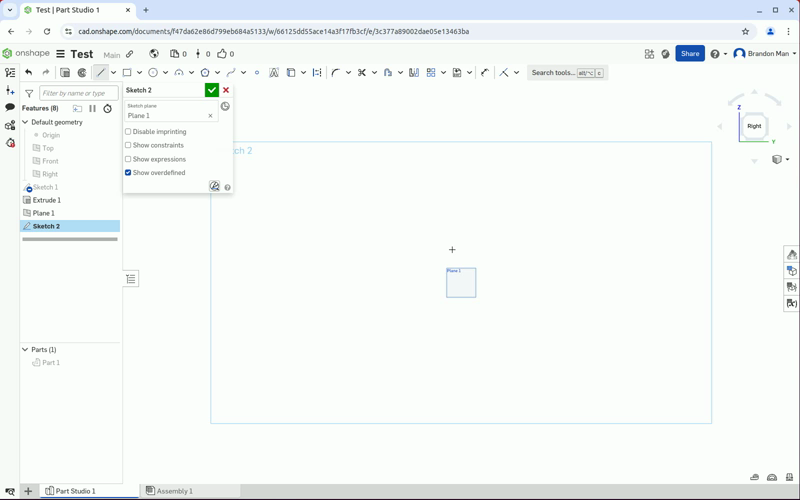
key_up(shift)
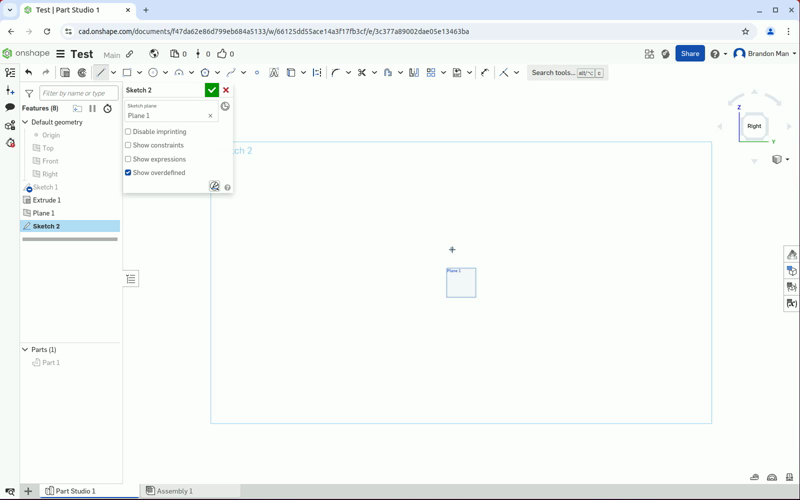
key_down(shift)
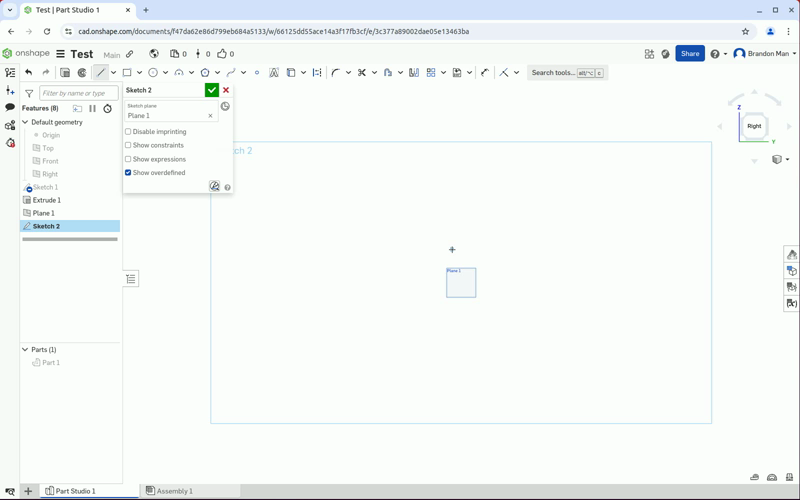
mouse_move(482, 249)
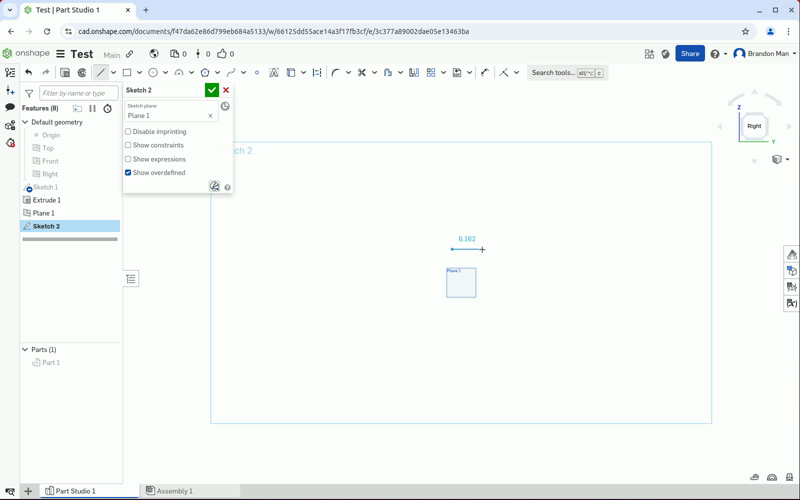
mouse_move(469, 249)
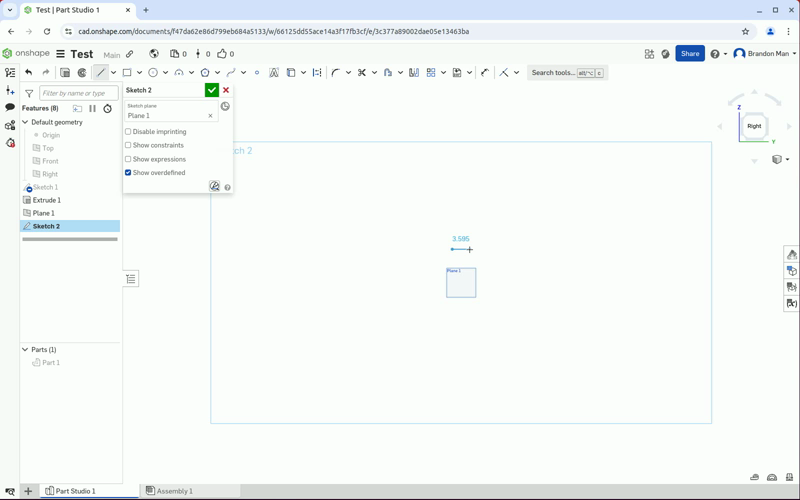
click(469, 249)
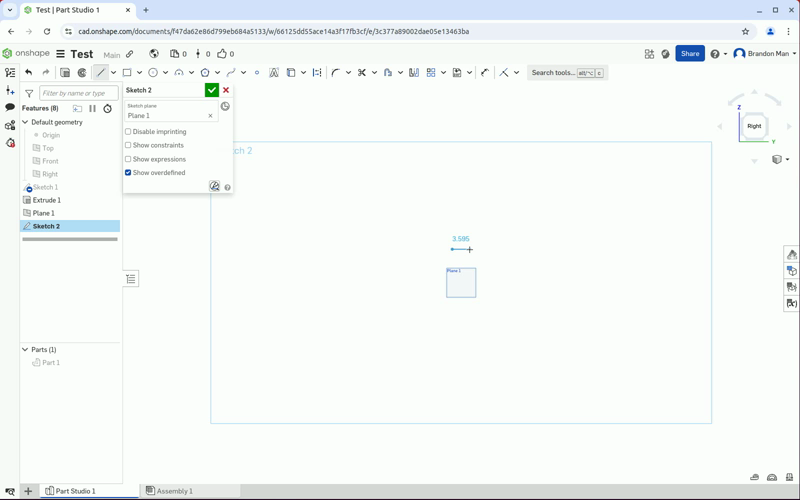
key_up(shift)
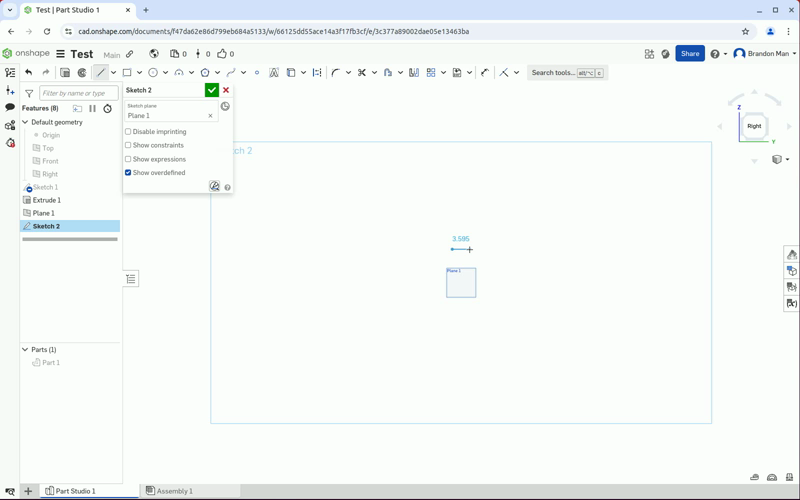
key_down(shift)
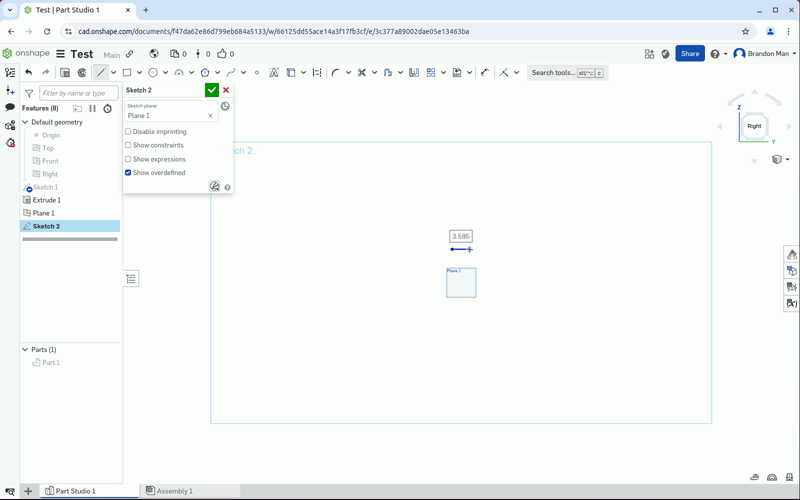
mouse_move(499, 249)
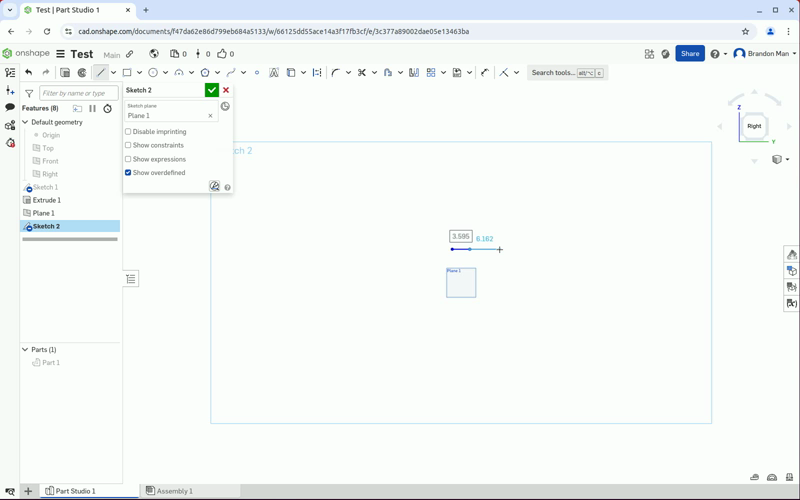
mouse_move(469, 204)
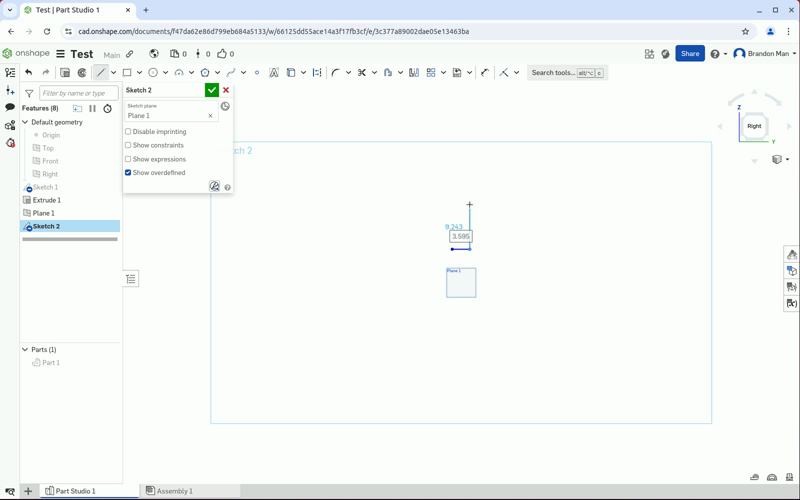
click(469, 204)
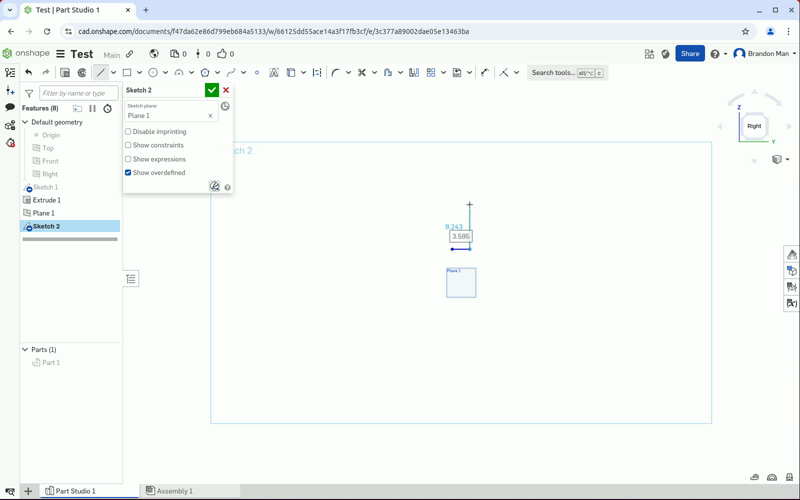
key_up(shift)
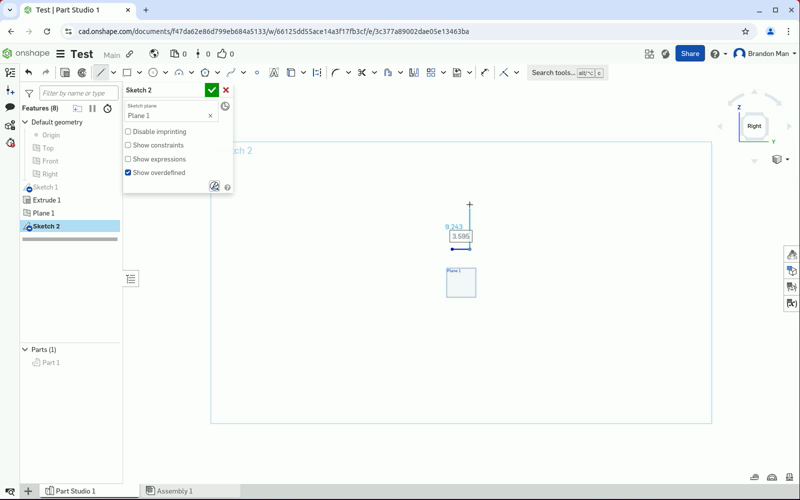
key_down(shift)
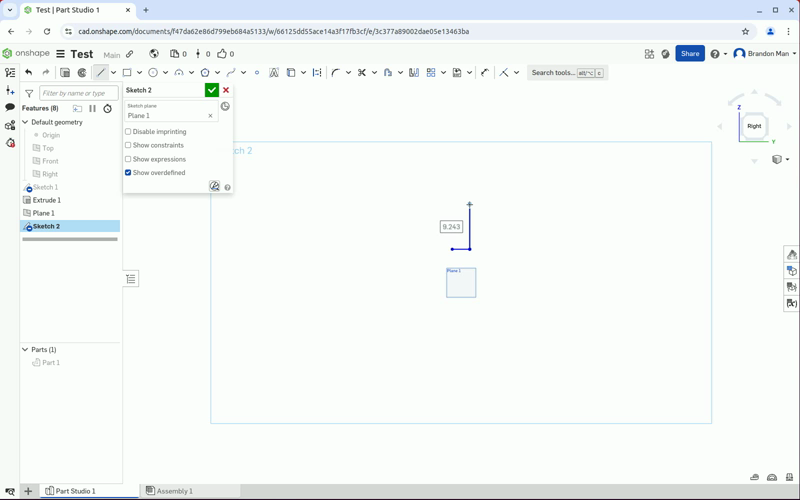
mouse_move(499, 204)
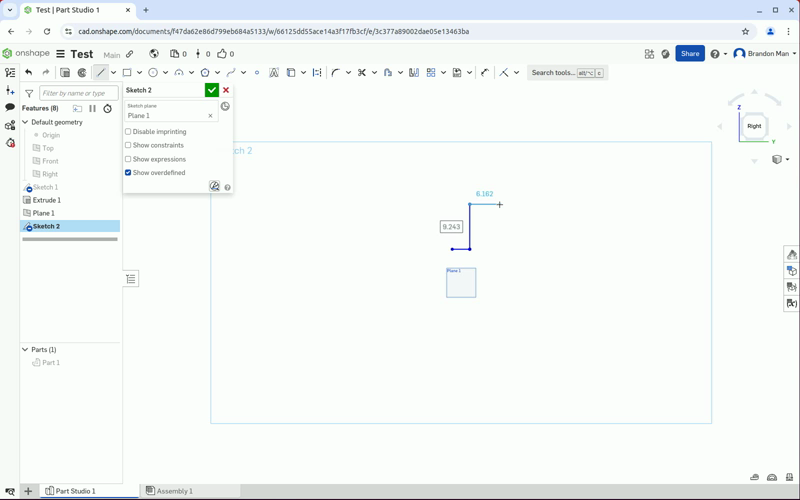
mouse_move(461, 197)
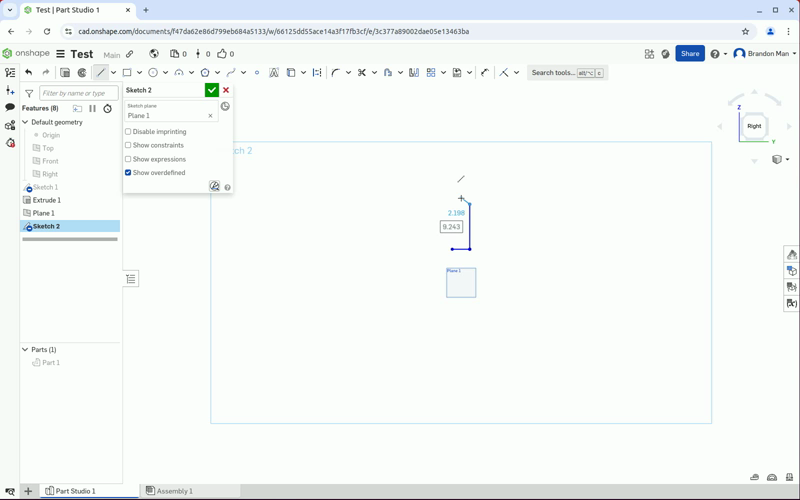
click(461, 197)
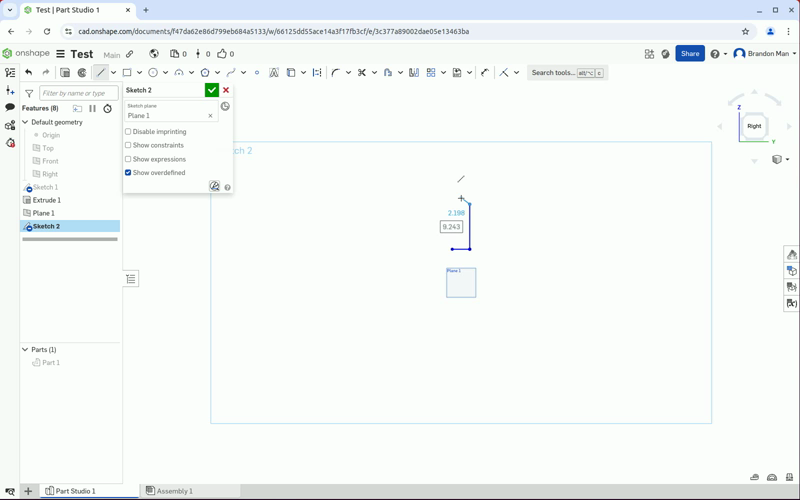
key_up(shift)
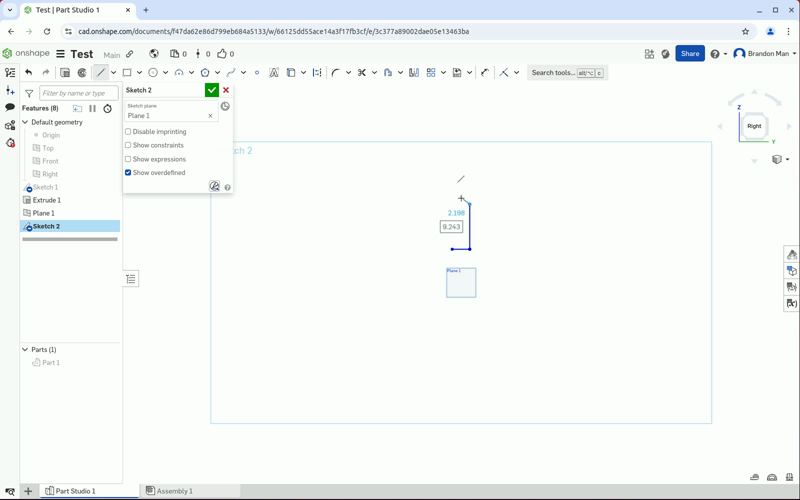
key_down(shift)
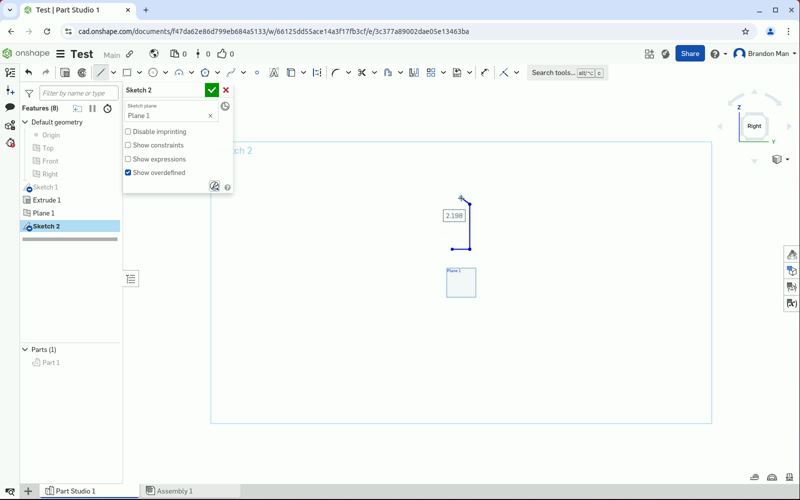
mouse_move(491, 197)
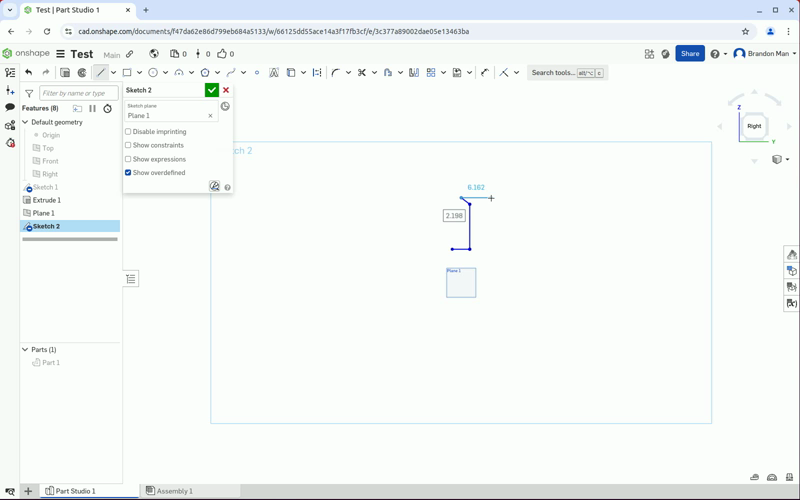
mouse_move(452, 204)
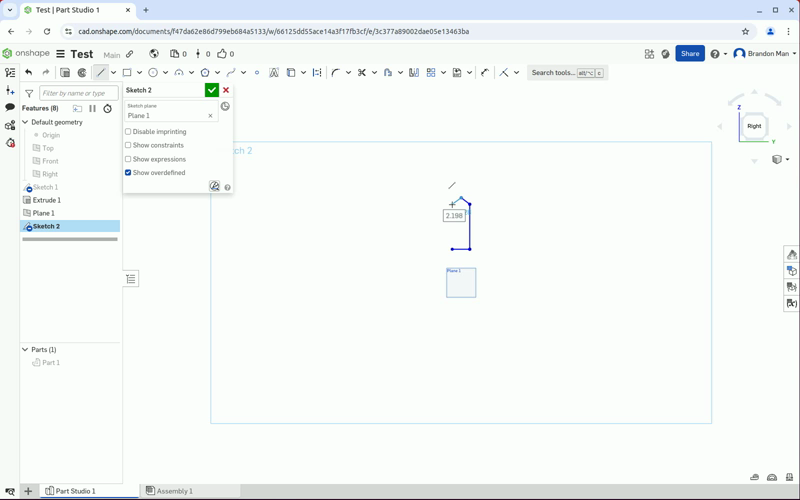
click(452, 204)
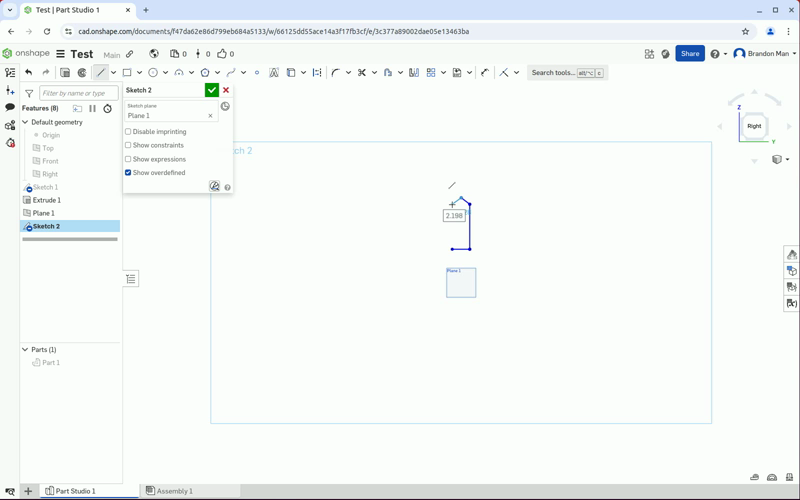
key_up(shift)
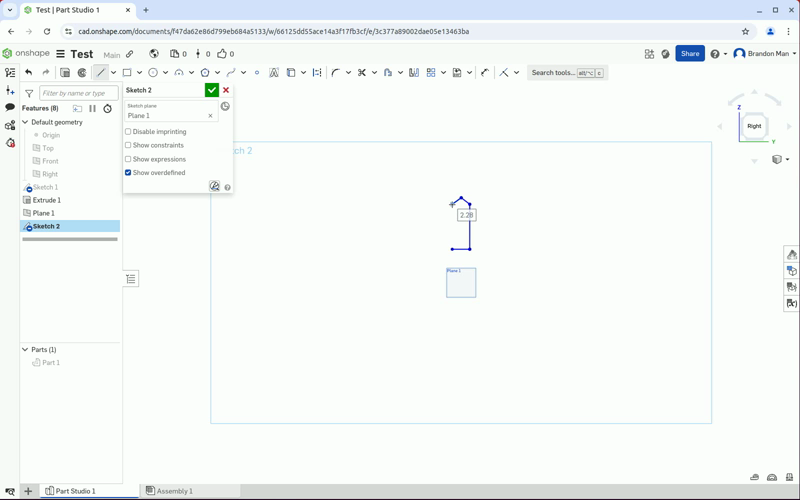
mouse_move(482, 204)
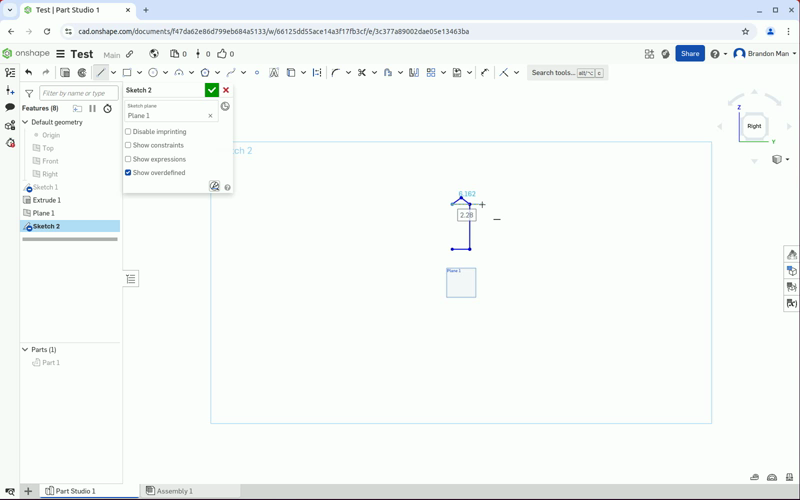
key_down(shift)
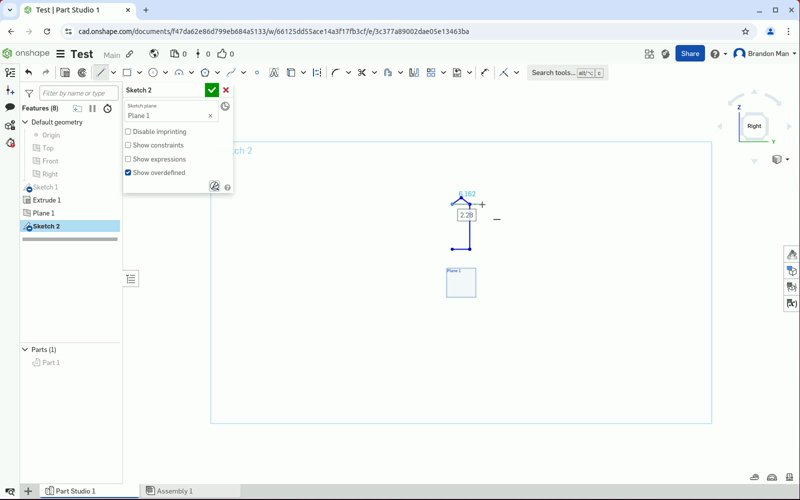
mouse_move(452, 249)
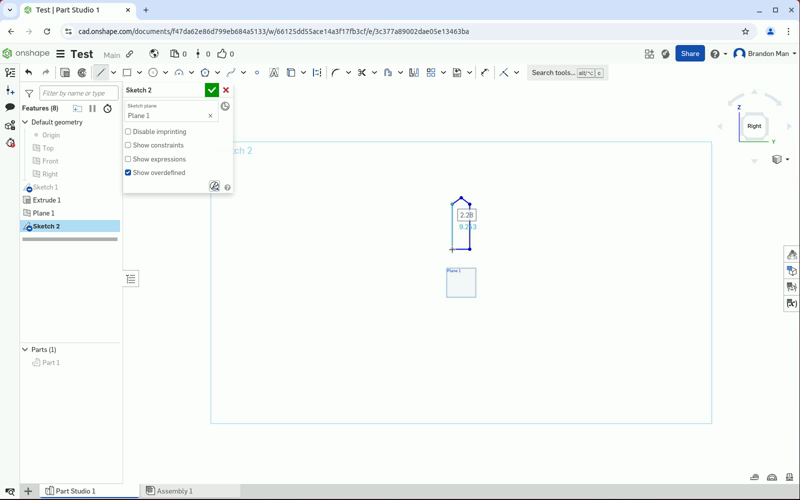
key_up(shift)
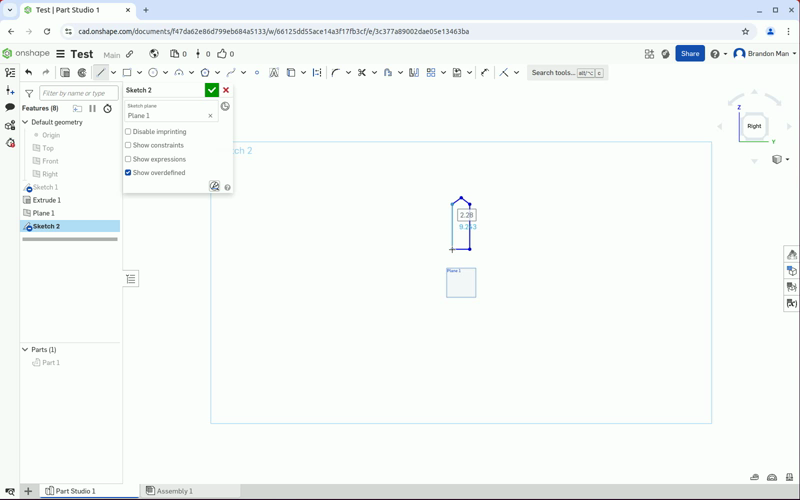
click(452, 249)
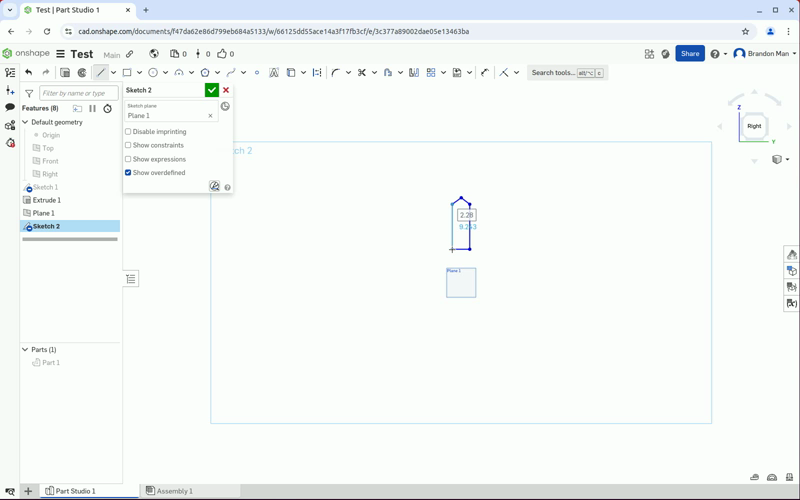
key(esc)
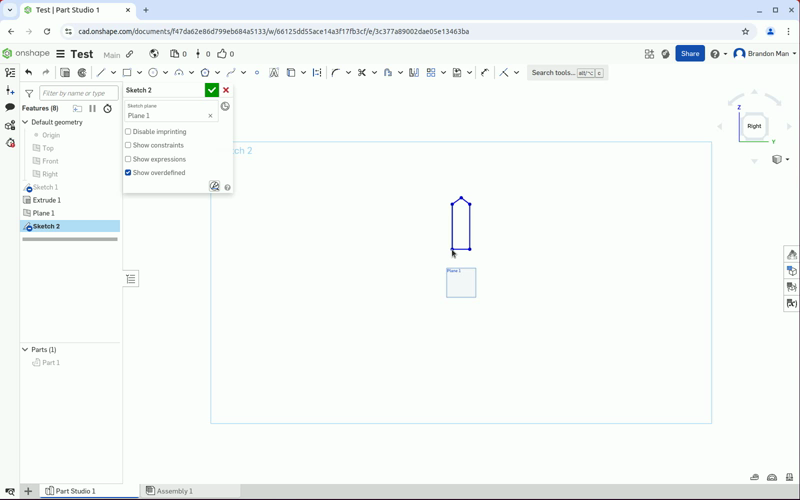
mouse_move(459, 236)
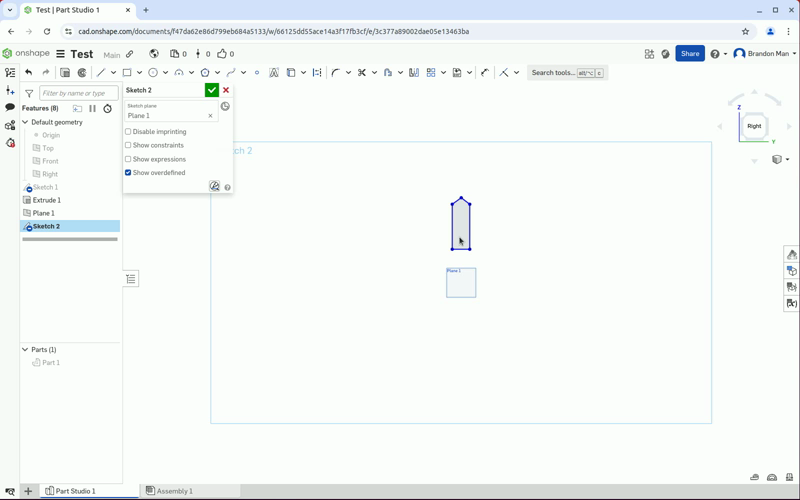
scroll(6)
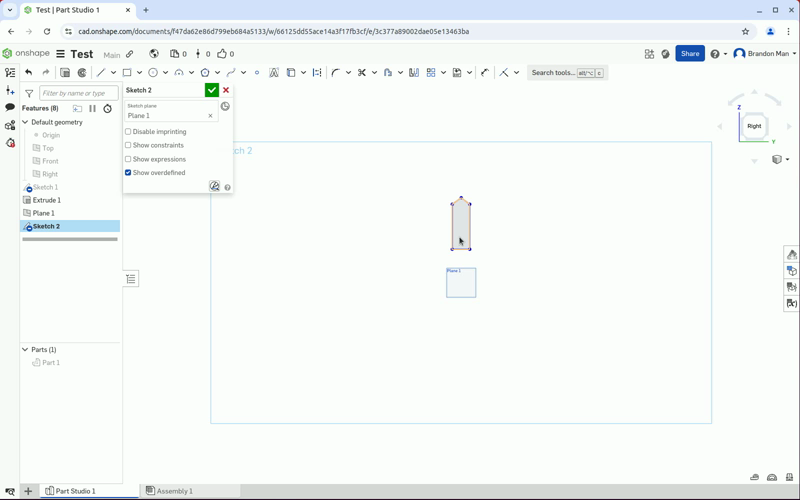
scroll(6)
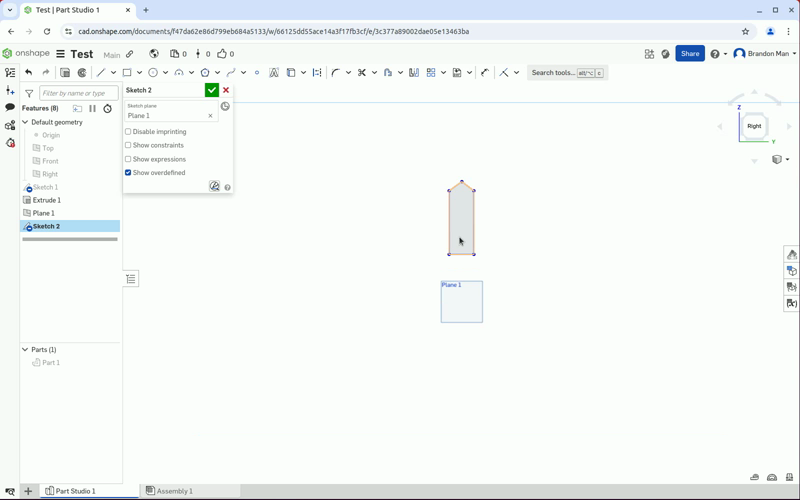
scroll(6)
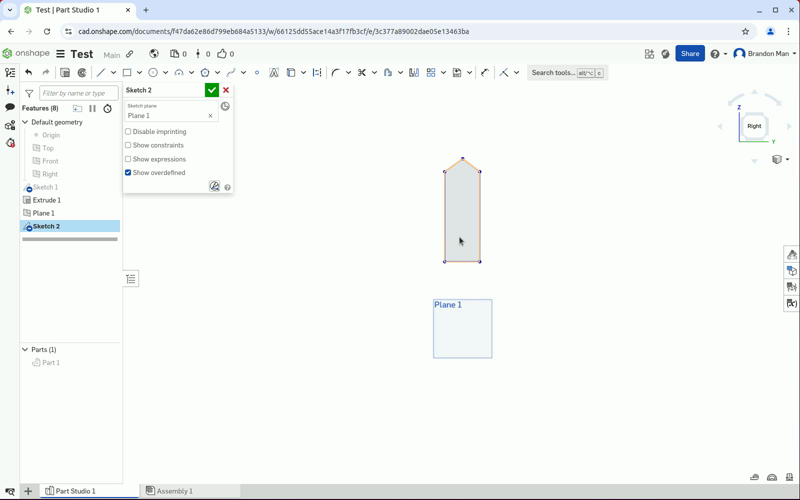
scroll(6)
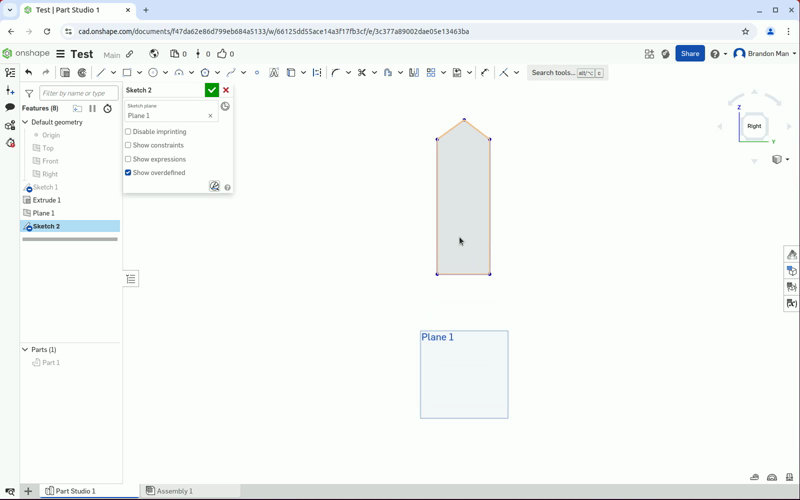
scroll(6)
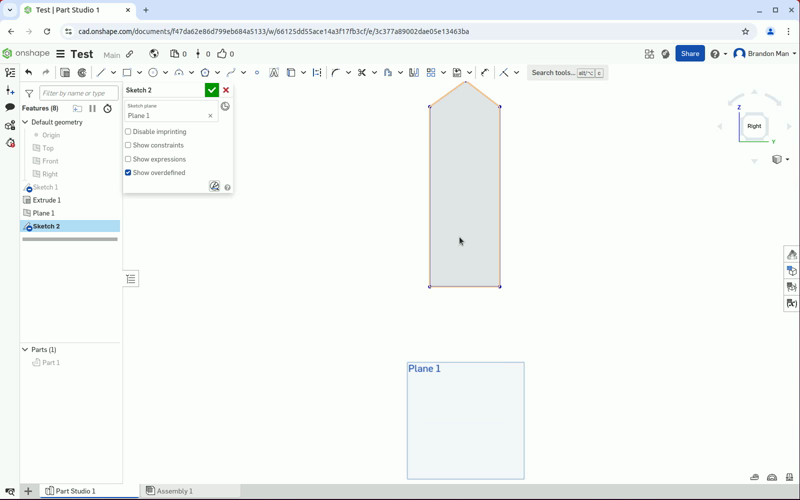
scroll(6)
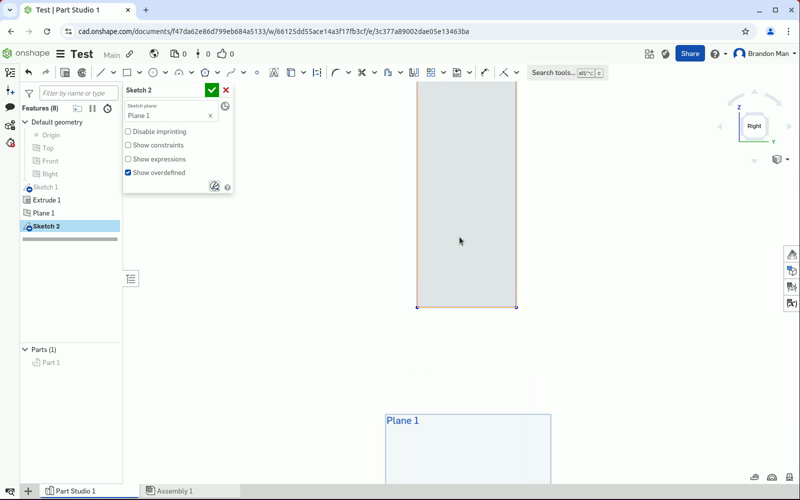
scroll(6)
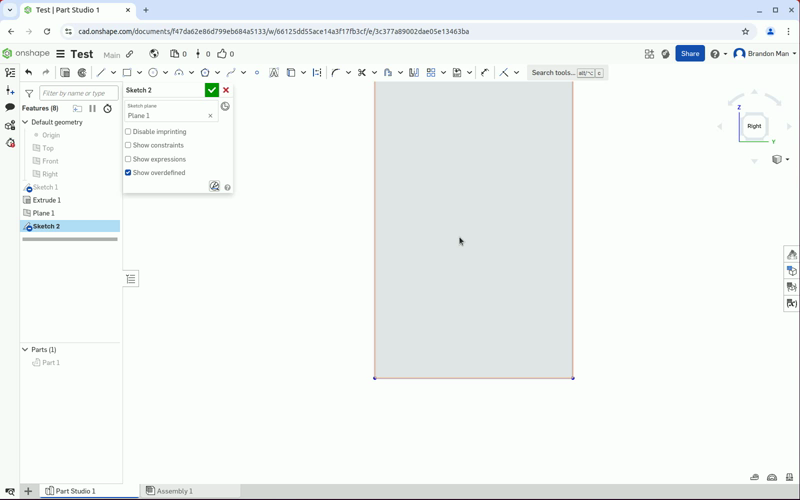
click(459, 236)
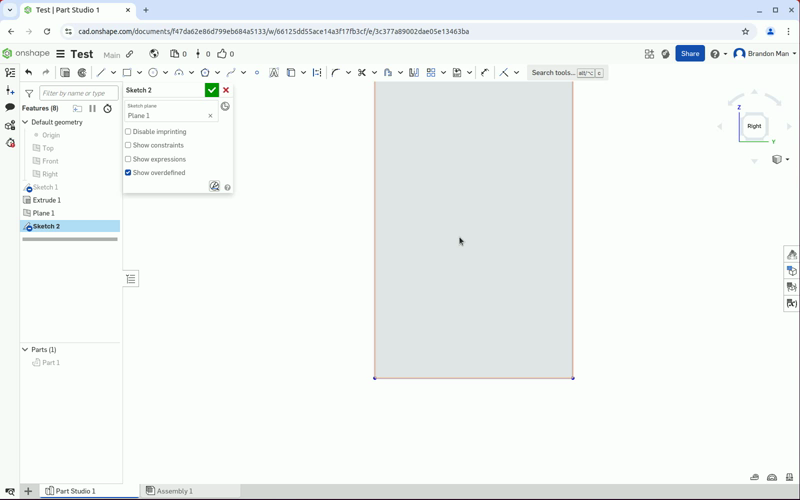
scroll(-6)
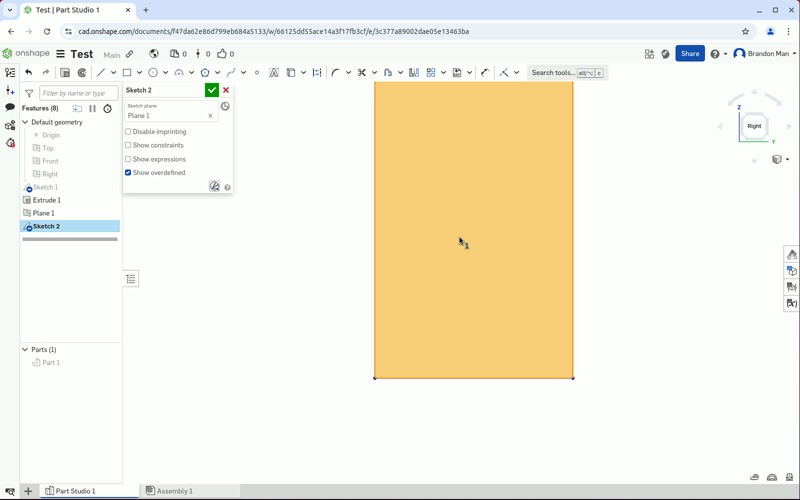
scroll(-6)
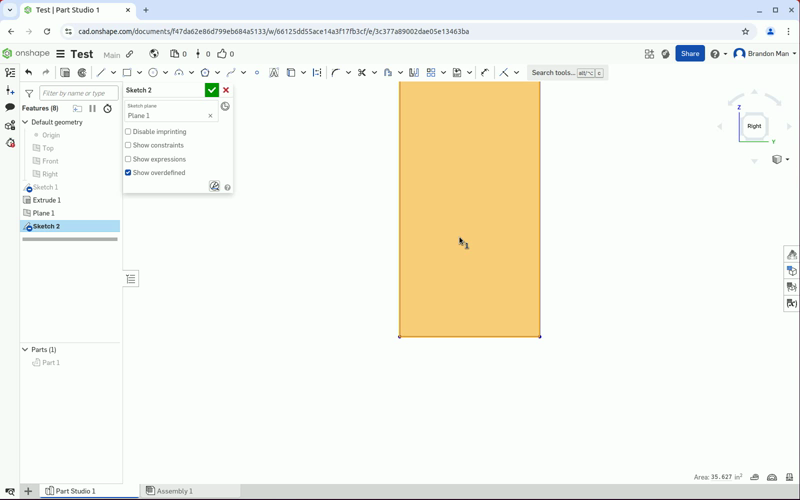
scroll(-6)
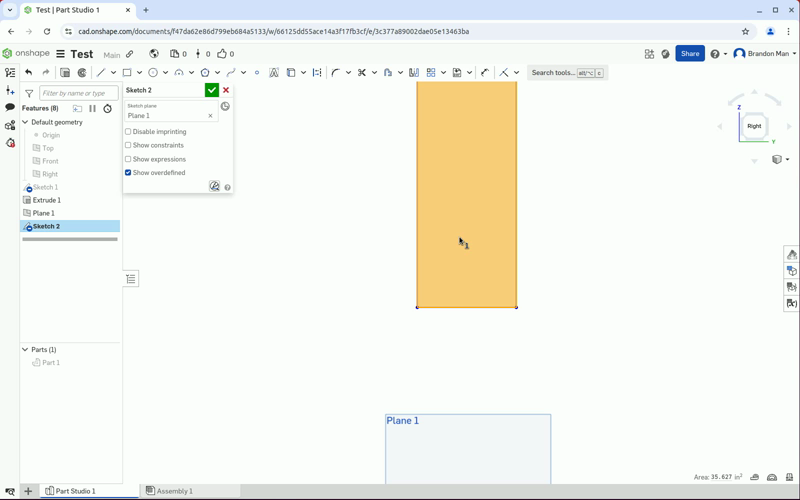
scroll(-6)
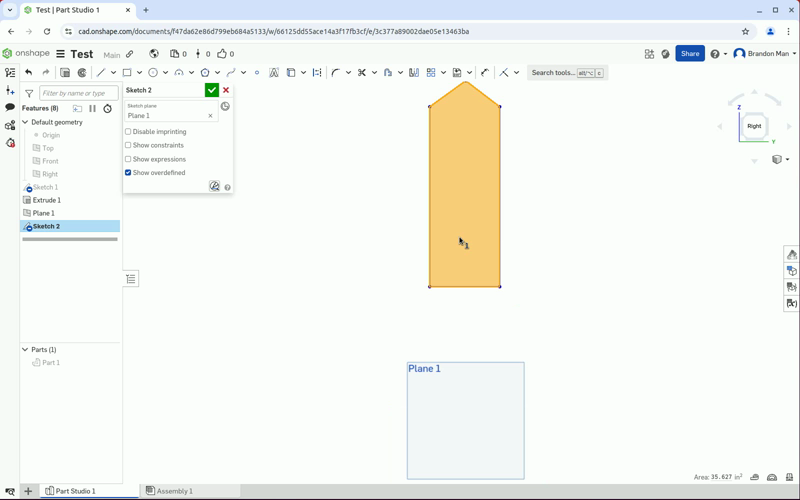
scroll(-6)
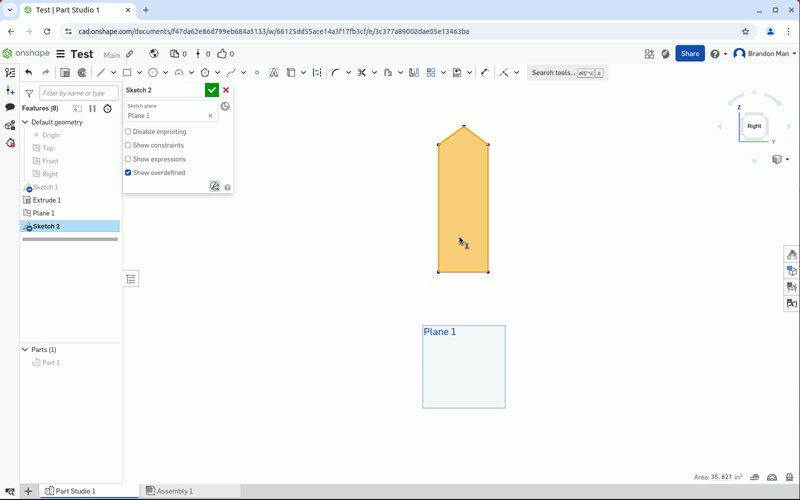
scroll(-6)
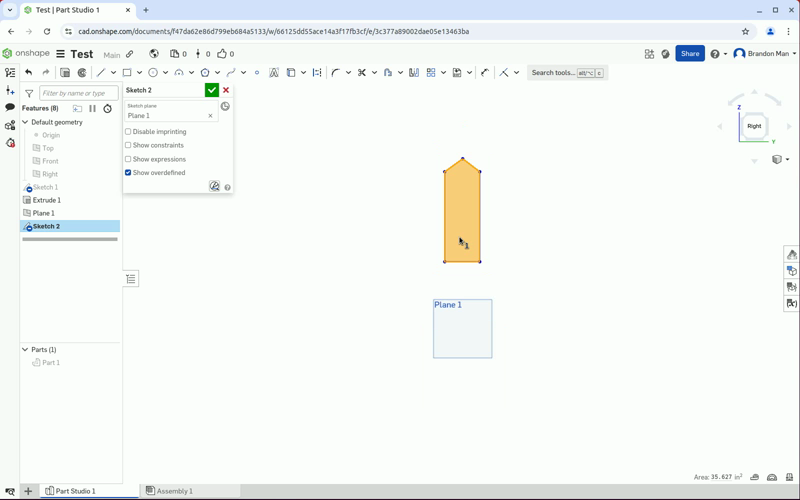
scroll(-6)
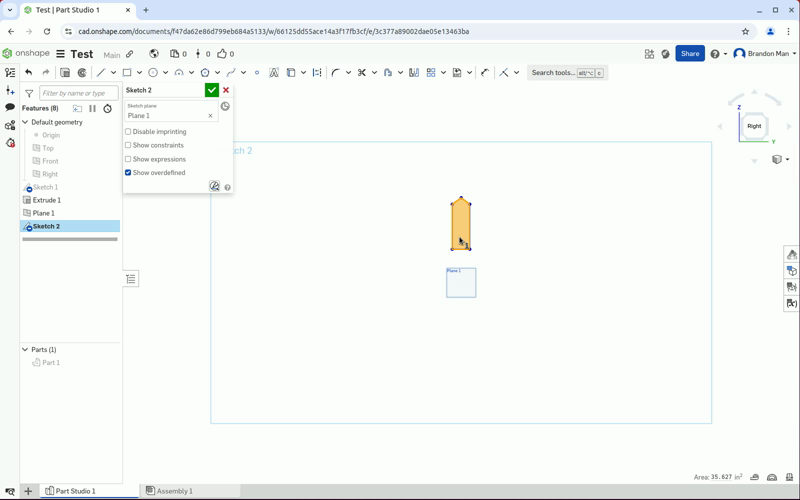
mouse_move(73, 352)
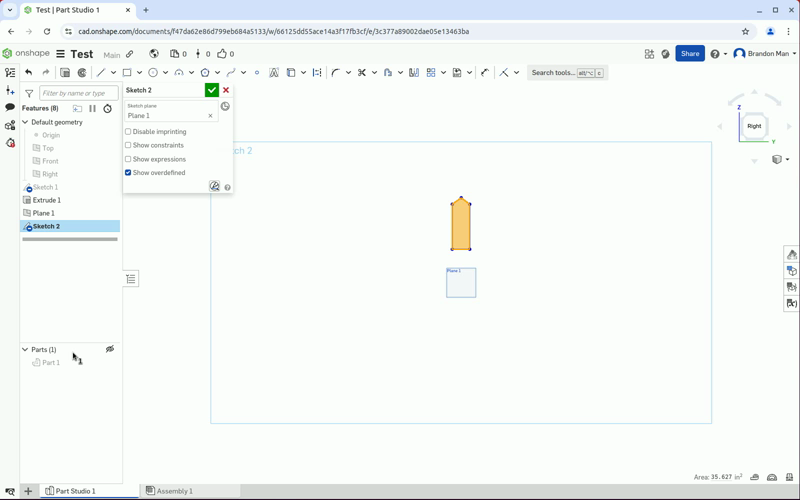
key(shift+y)
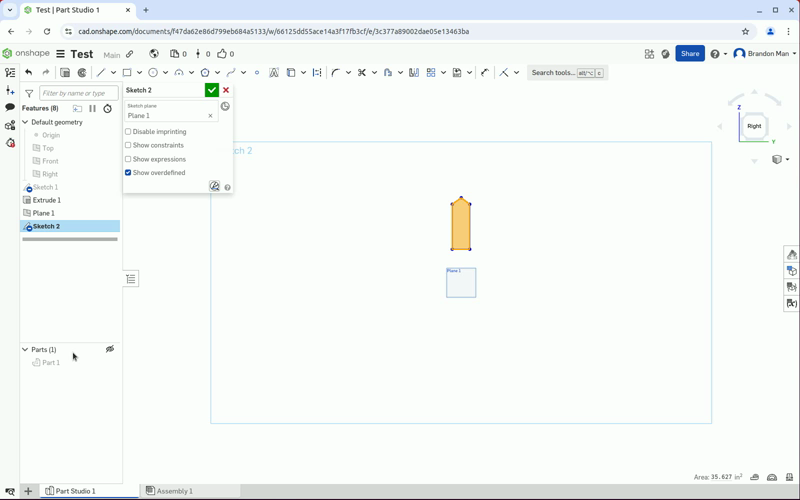
key(shift+e)
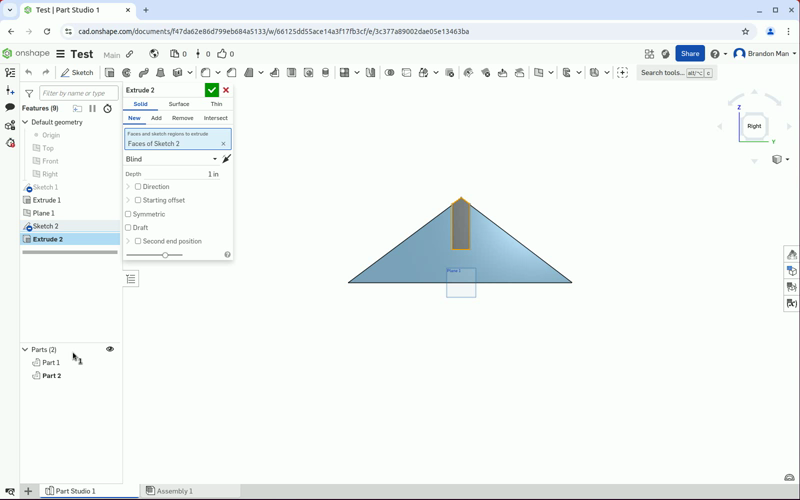
mouse_move(143, 106)
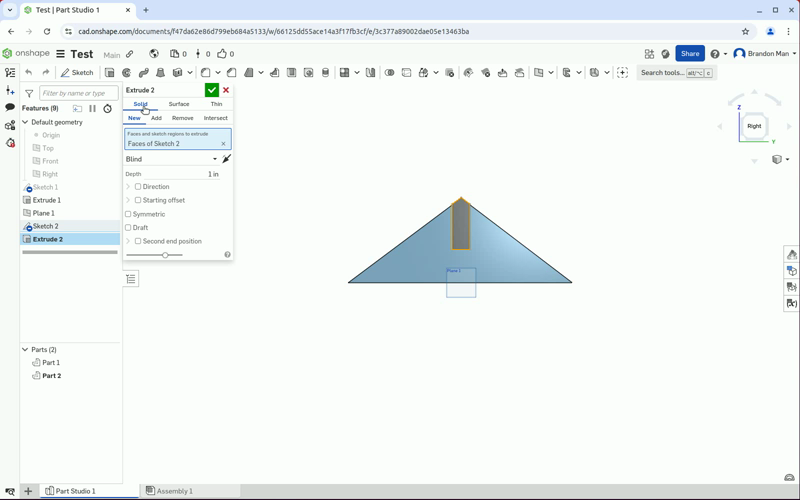
click(143, 106)
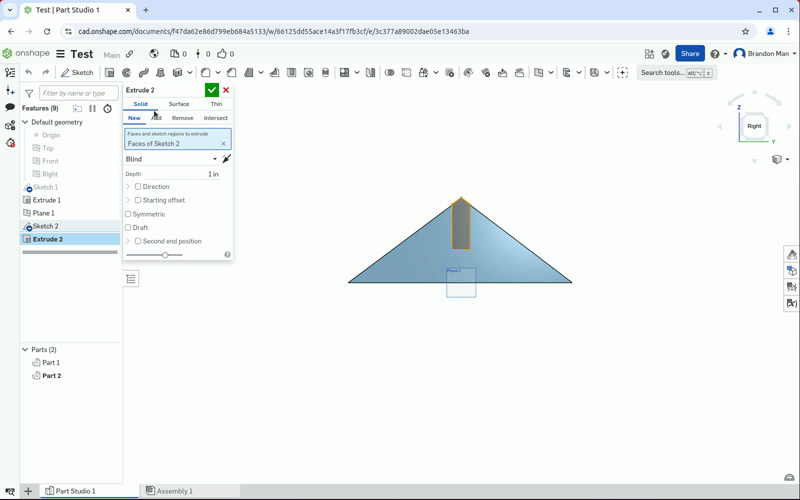
mouse_move(186, 120)
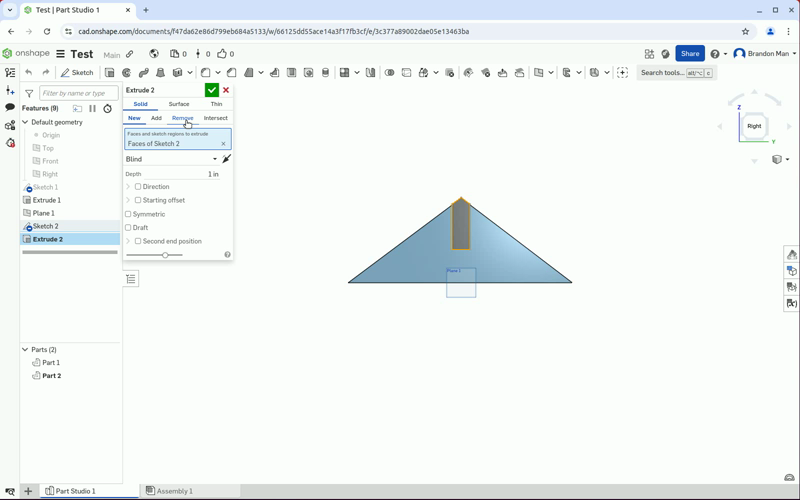
click(186, 120)
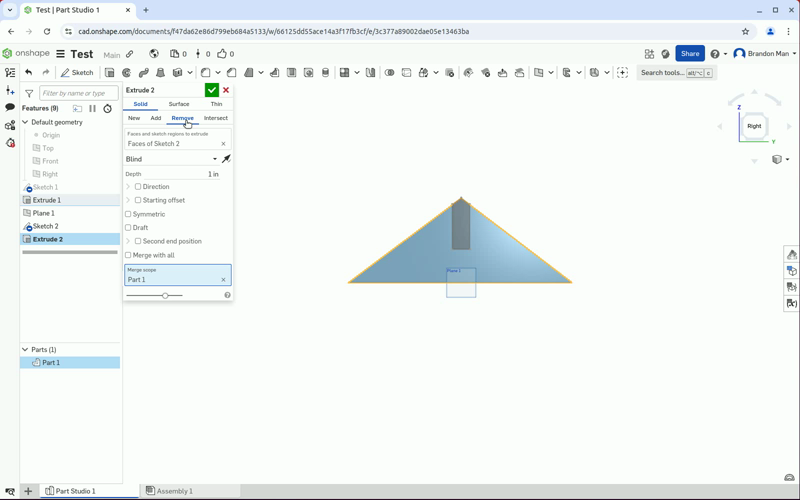
key(tab, 4)
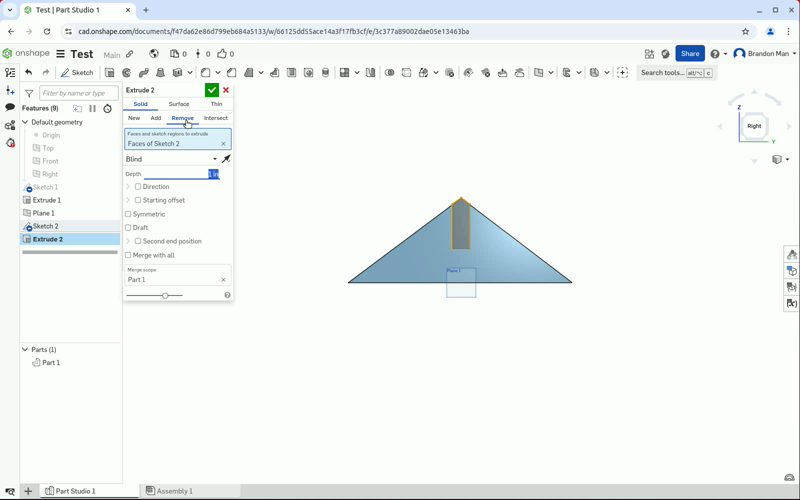
text(28.885)
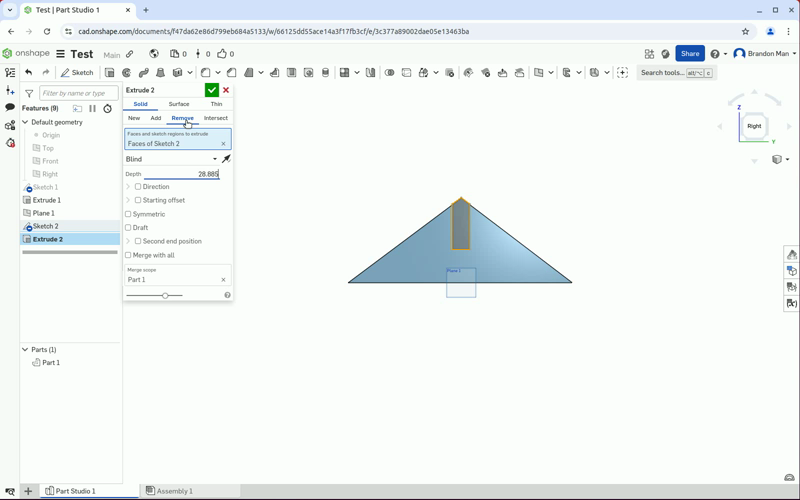
key(tab, 6)
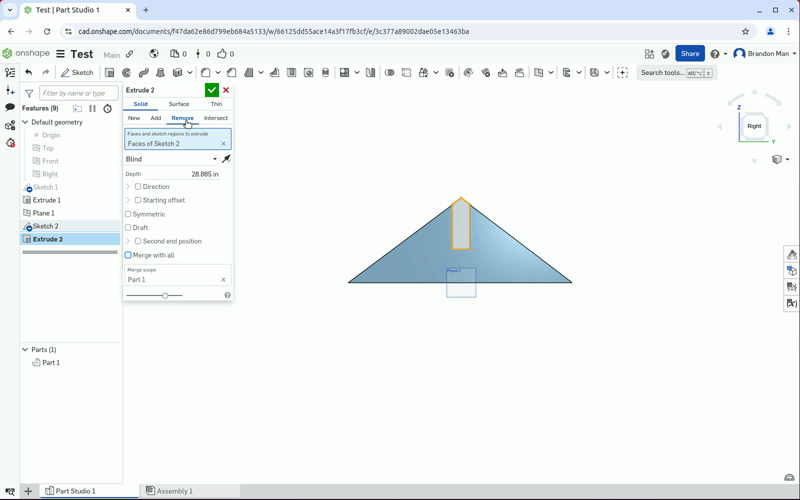
key(space)
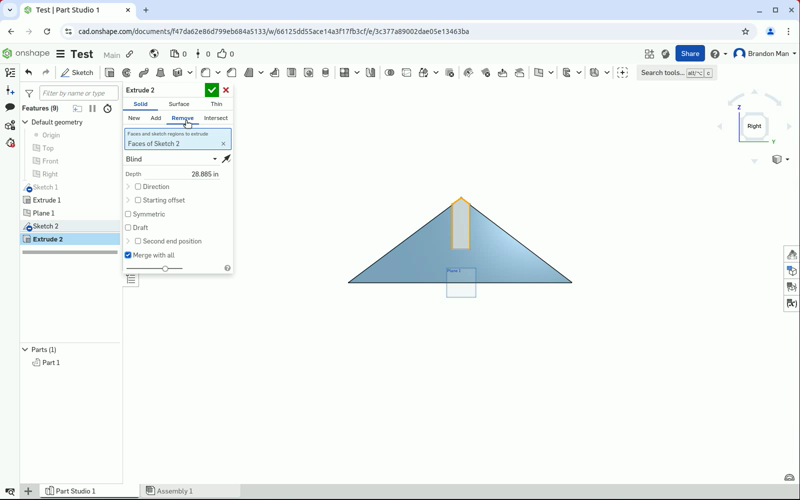
key(enter)
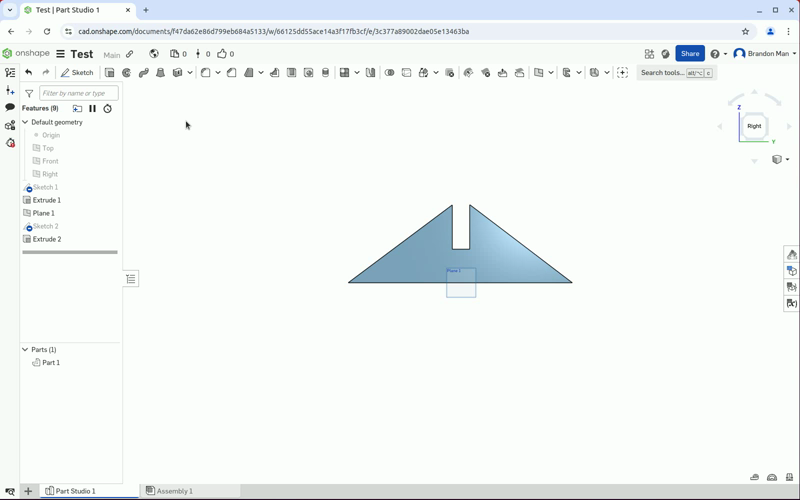
key(shift+h)
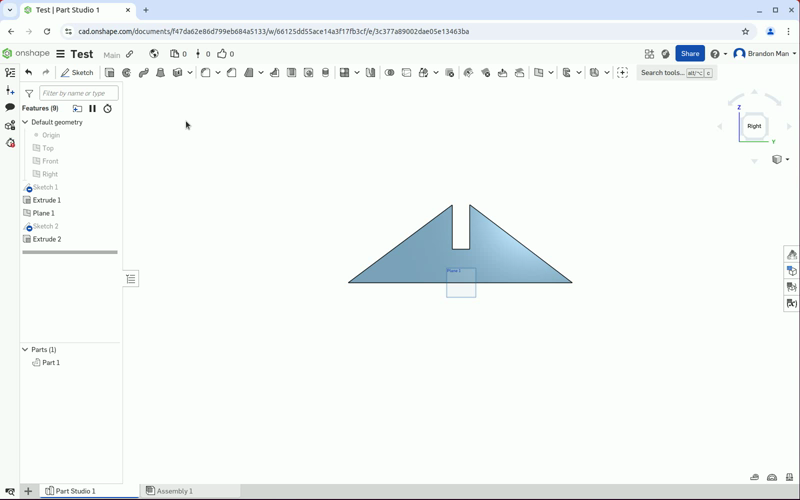
key(shift+h)
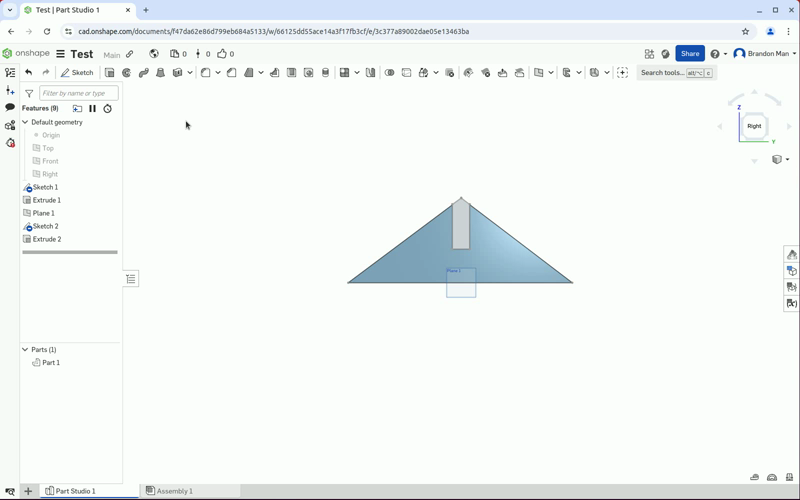
key(shift+7)
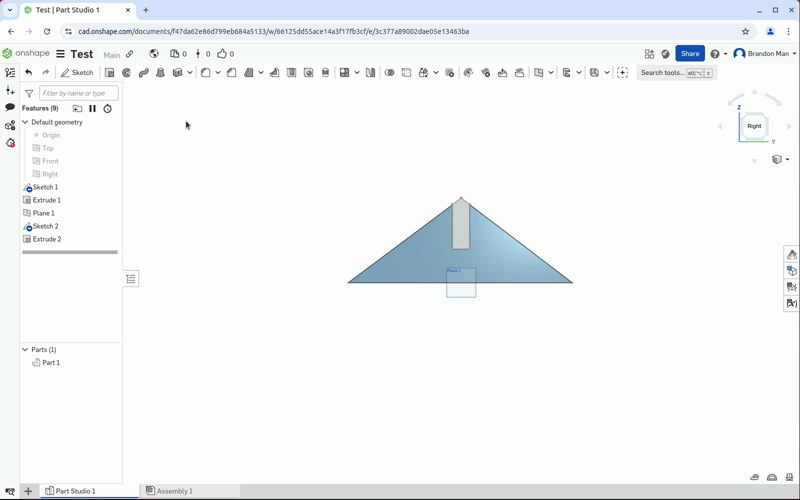
key(right, 2)
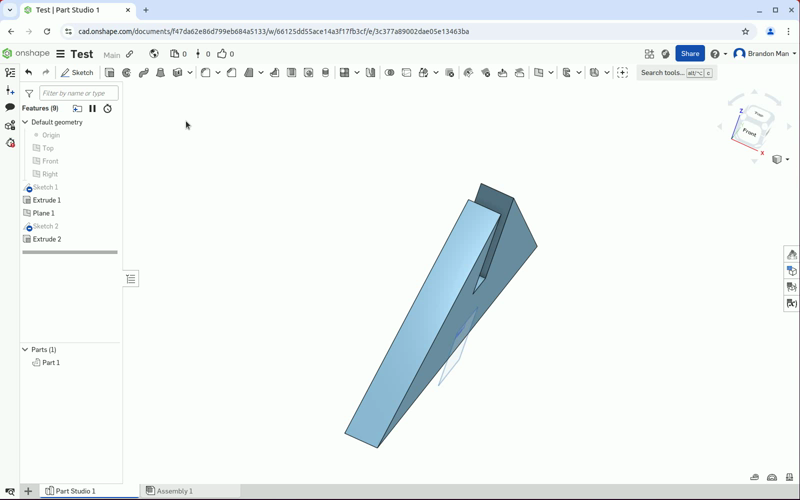
key(down, 2)
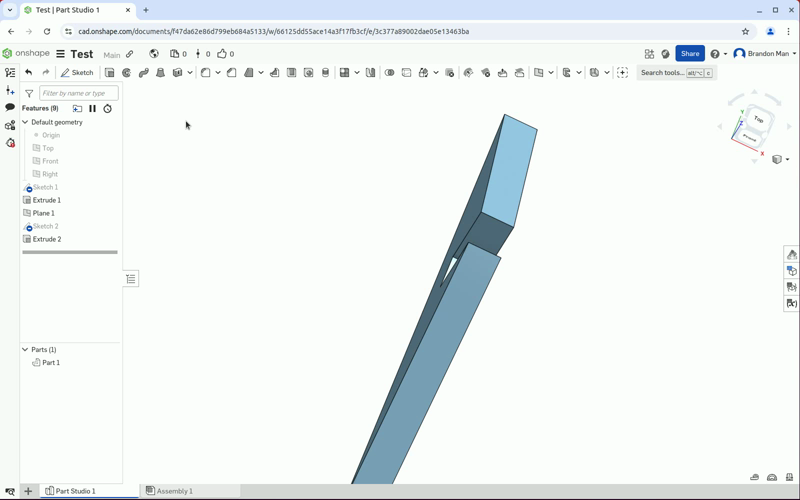
key(up, 2)
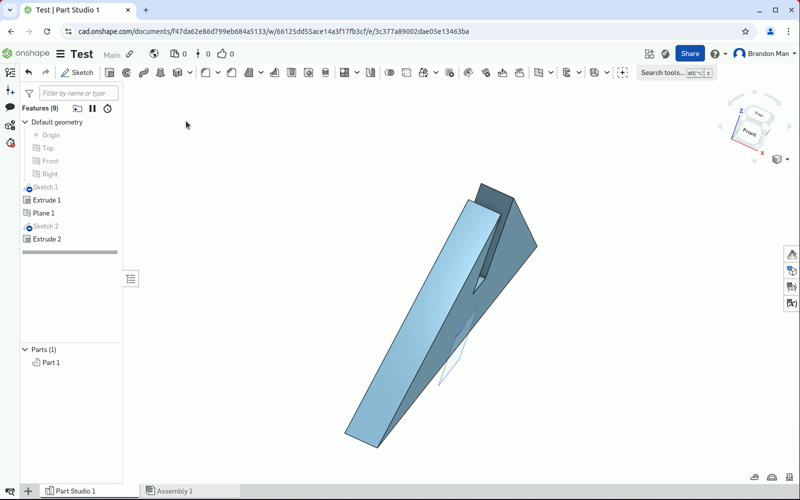
key(left, 2)
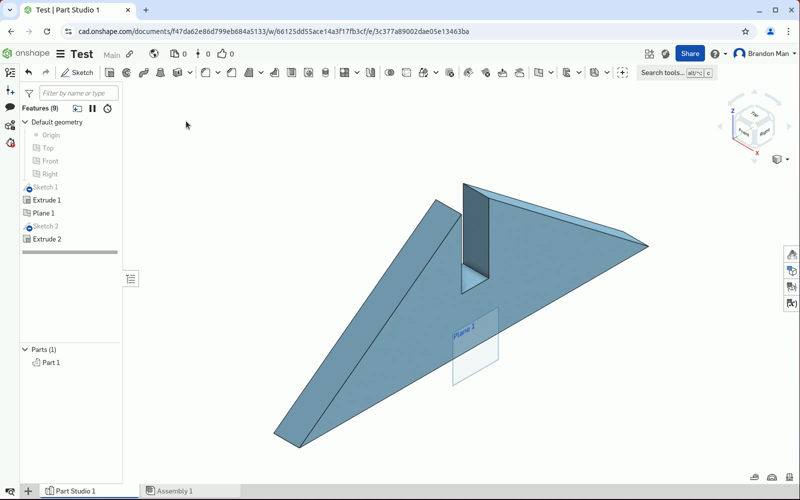
mouse_move(73, 189)
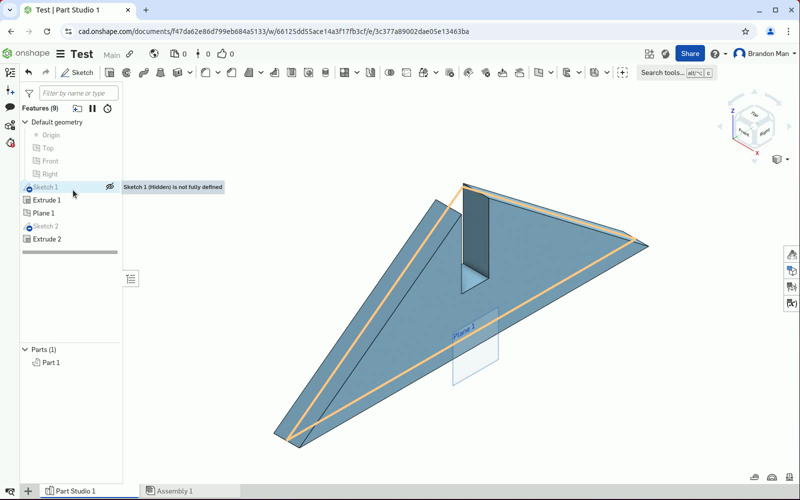
click(73, 189)